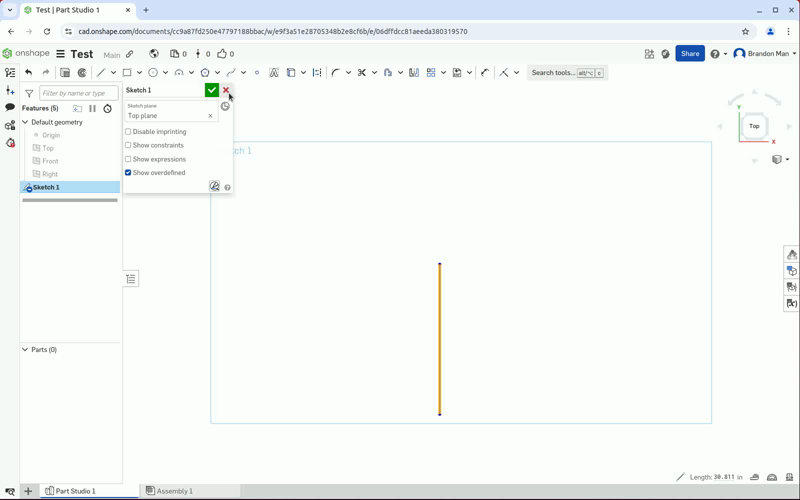
key(shift+h)
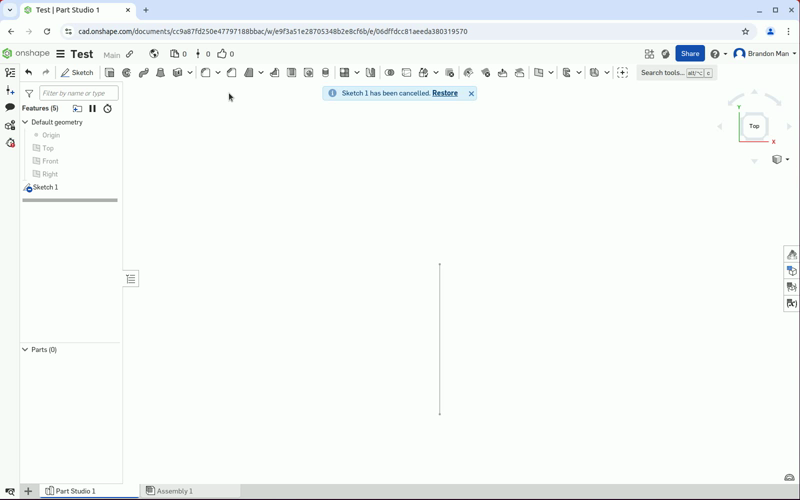
mouse_move(73, 352)
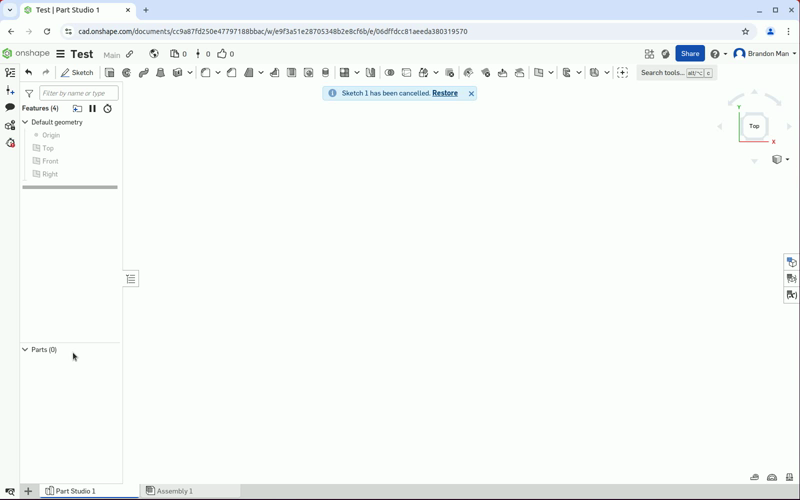
key(y)
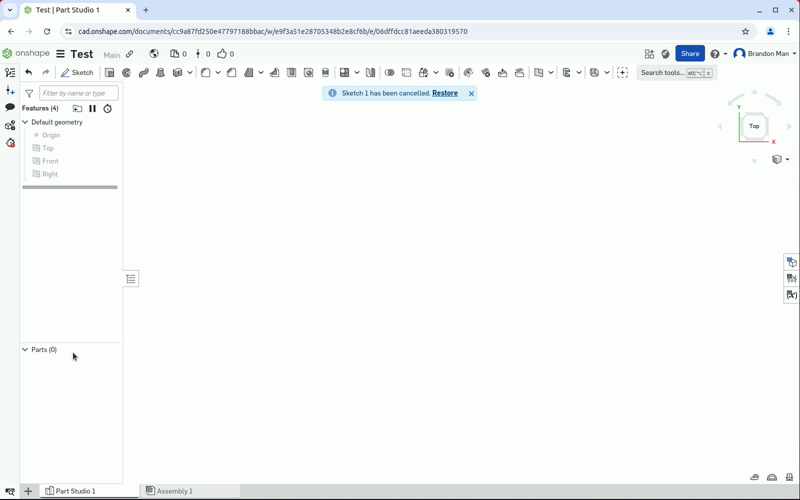
key(shift+p)
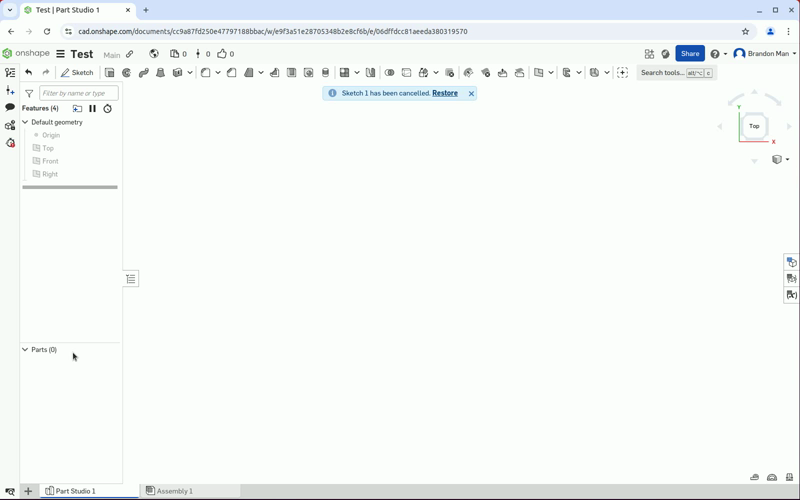
key(space)
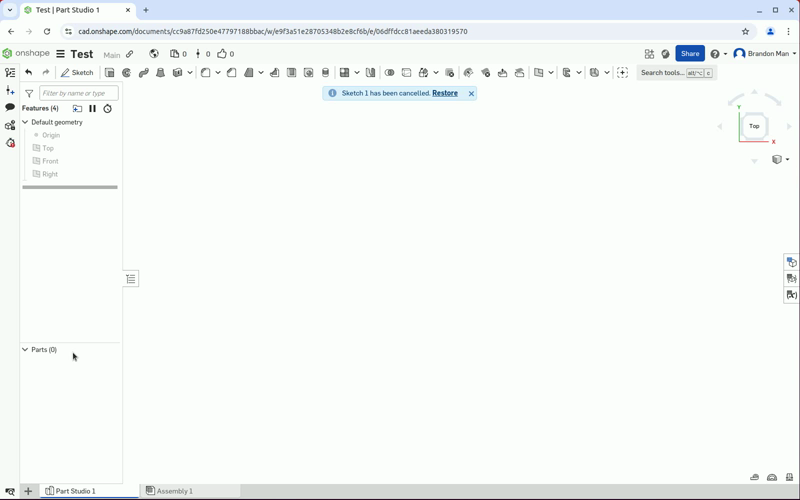
key_down(shift)
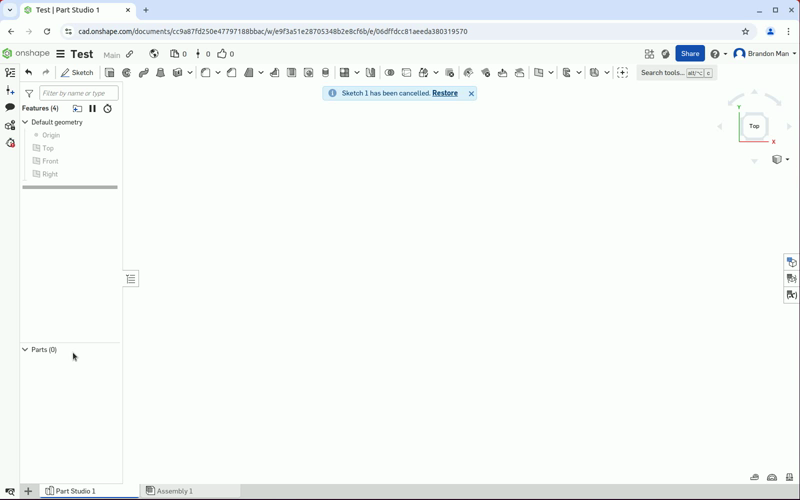
key(up)
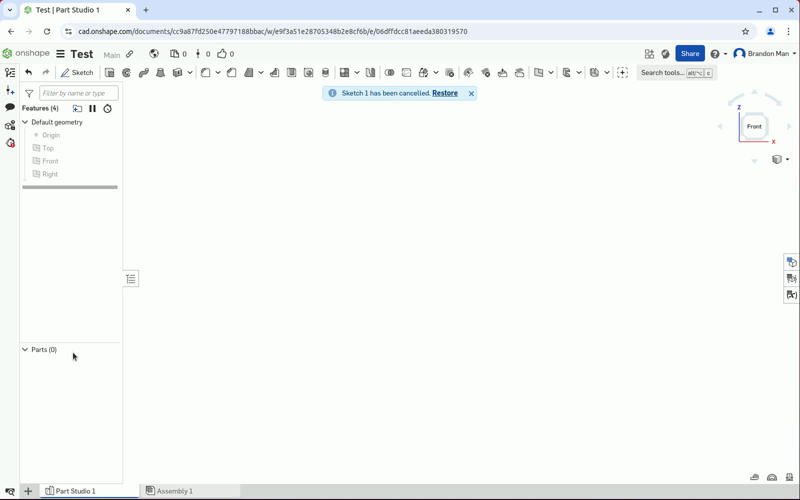
key_up(shift)
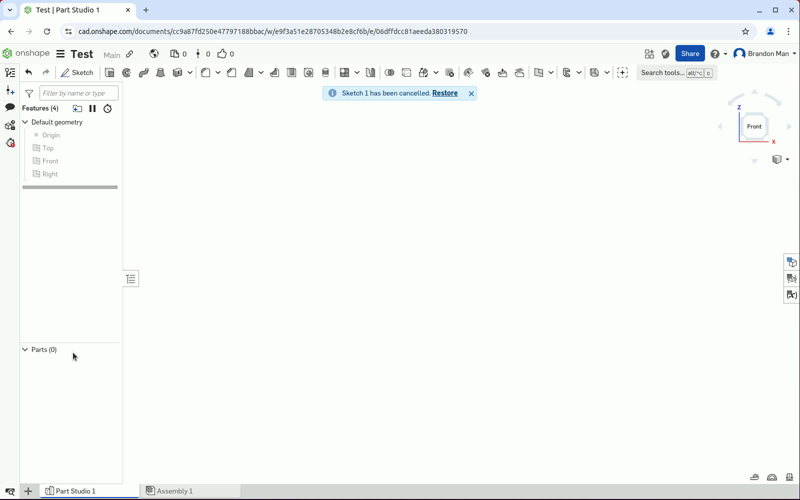
mouse_move(73, 352)
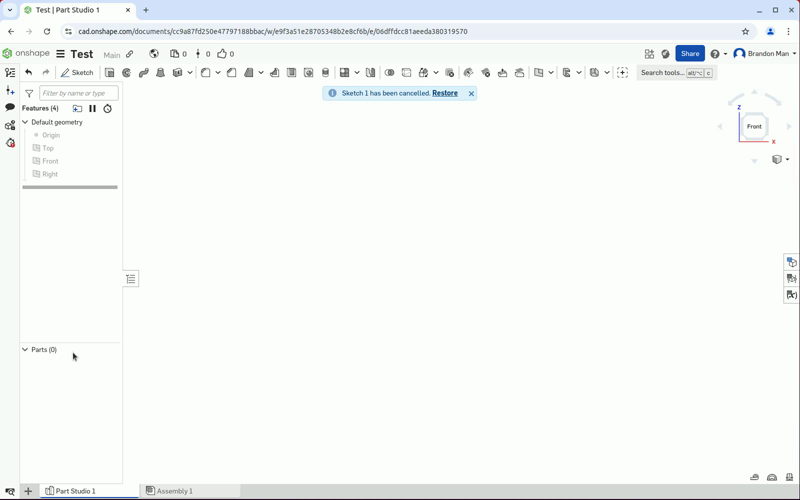
key(shift+y)
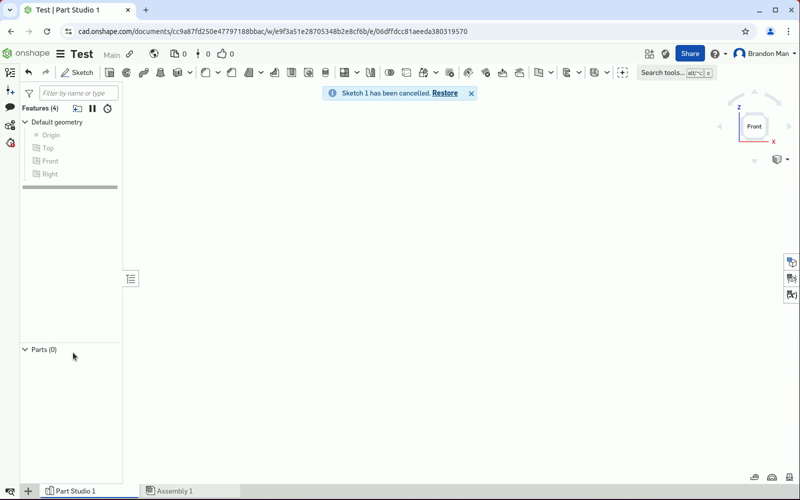
key(shift+s)
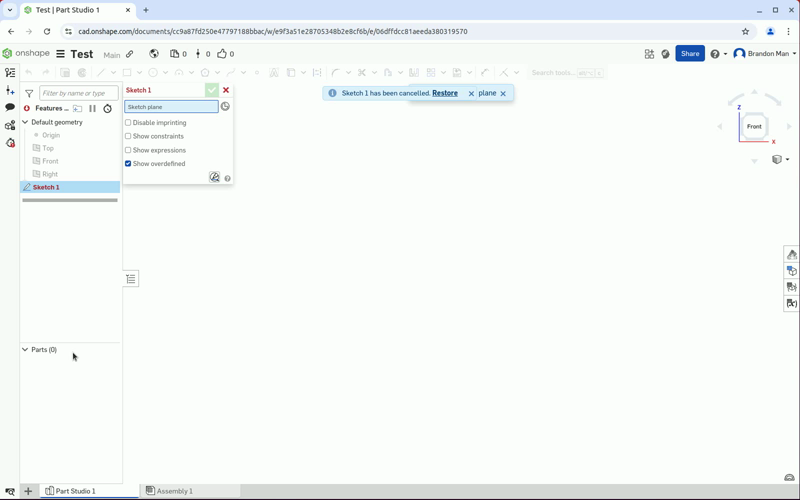
mouse_move(73, 163)
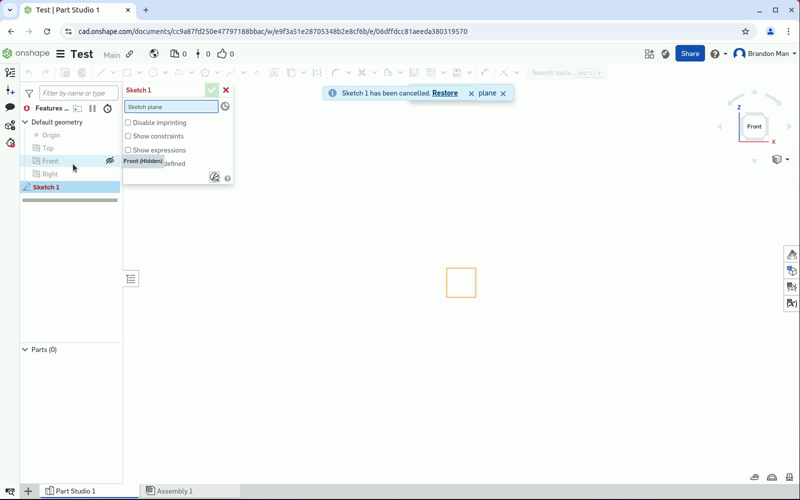
click(73, 163)
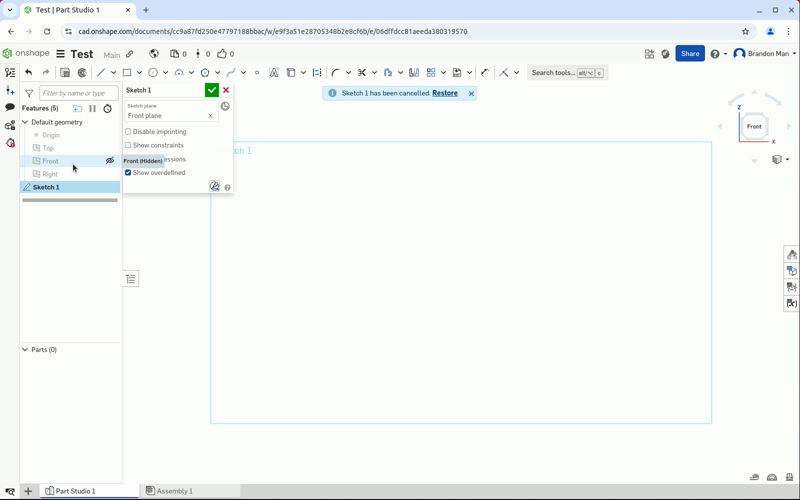
mouse_move(73, 352)
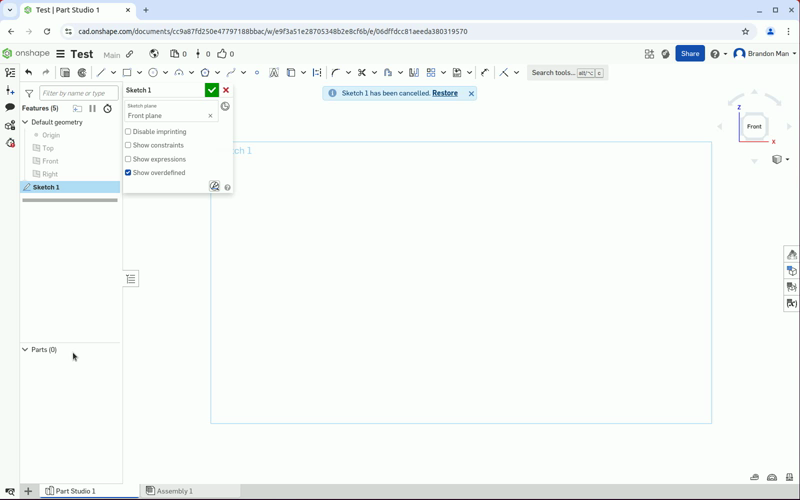
key(y)
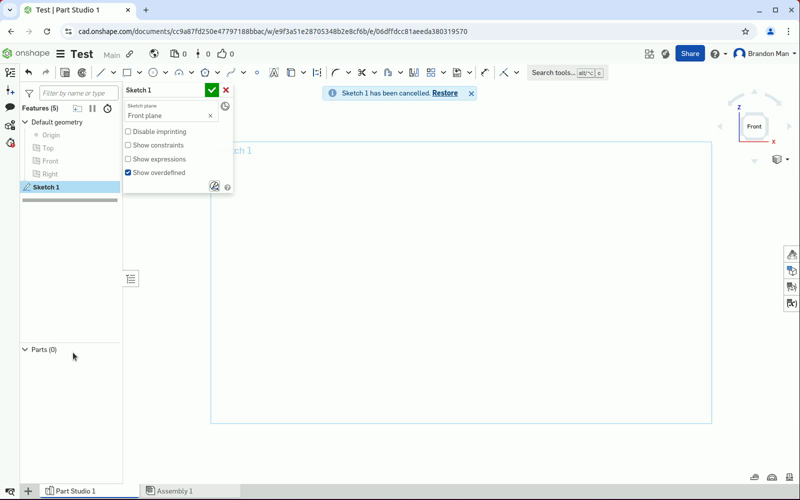
key(l)
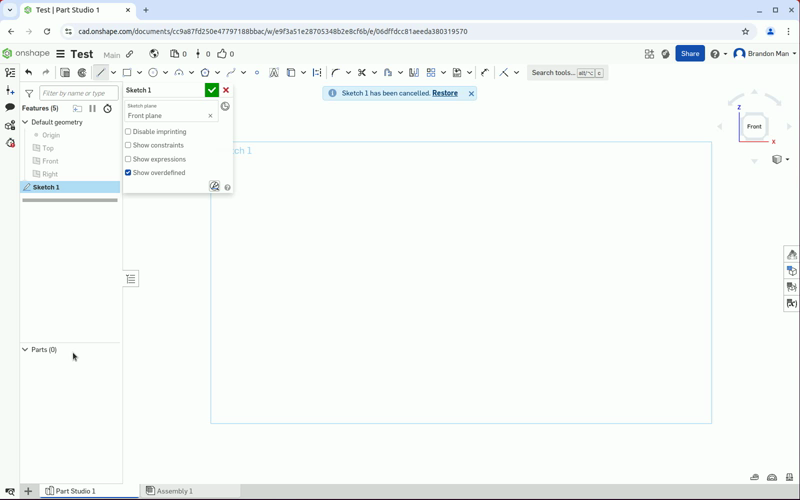
key_down(shift)
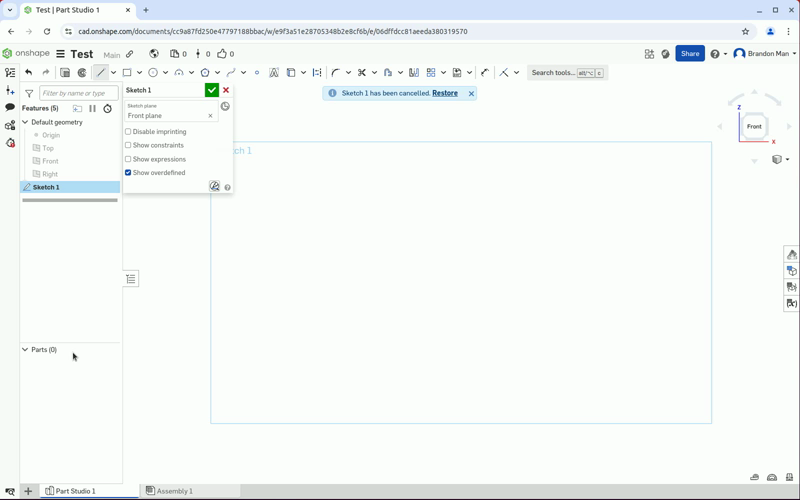
mouse_move(436, 297)
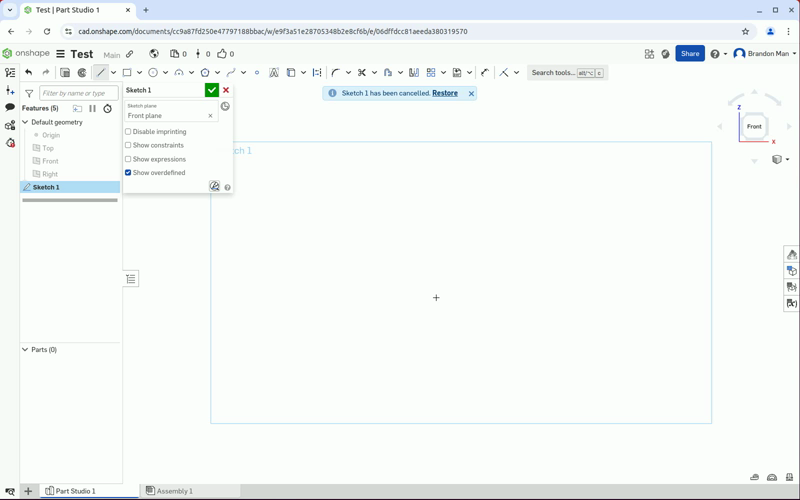
click(436, 297)
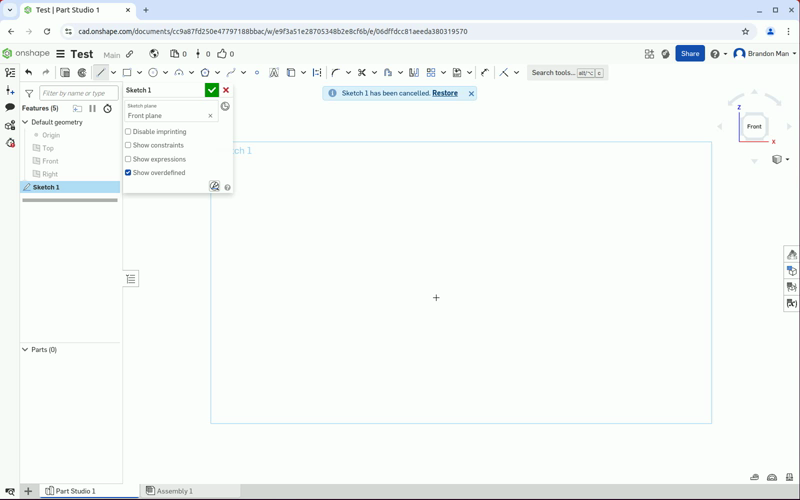
key_up(shift)
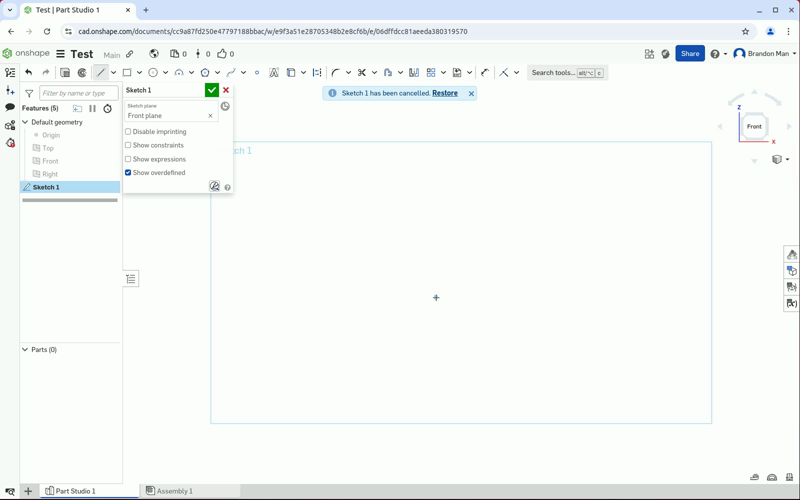
key_down(shift)
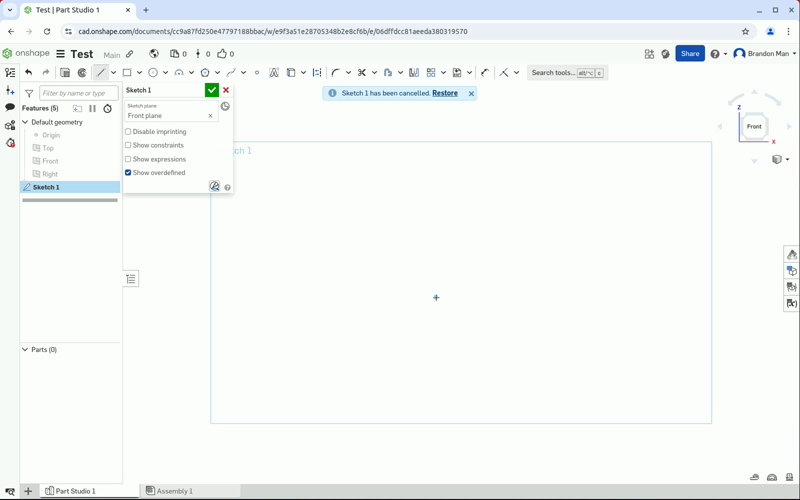
mouse_move(466, 297)
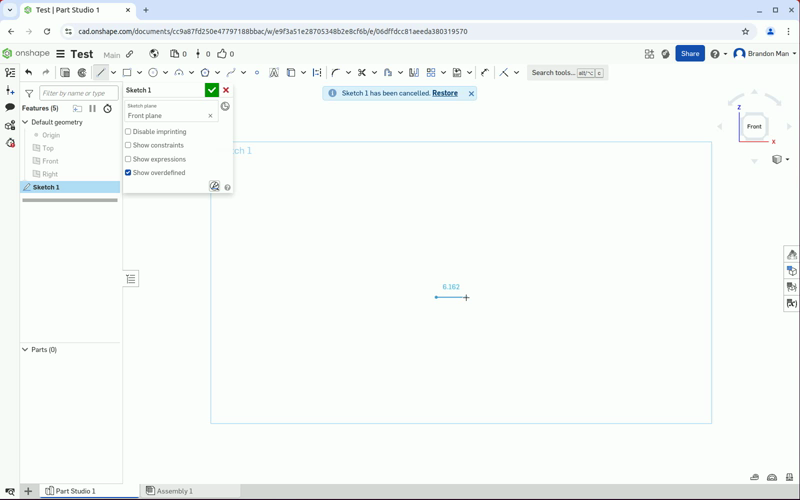
mouse_move(461, 311)
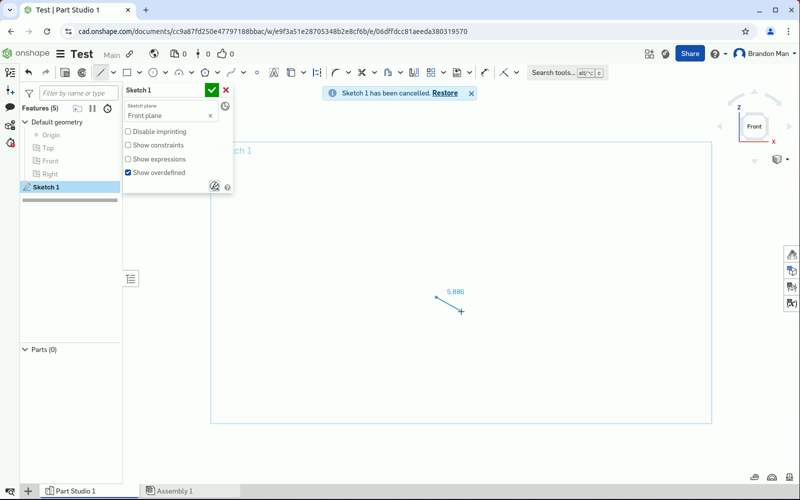
click(461, 311)
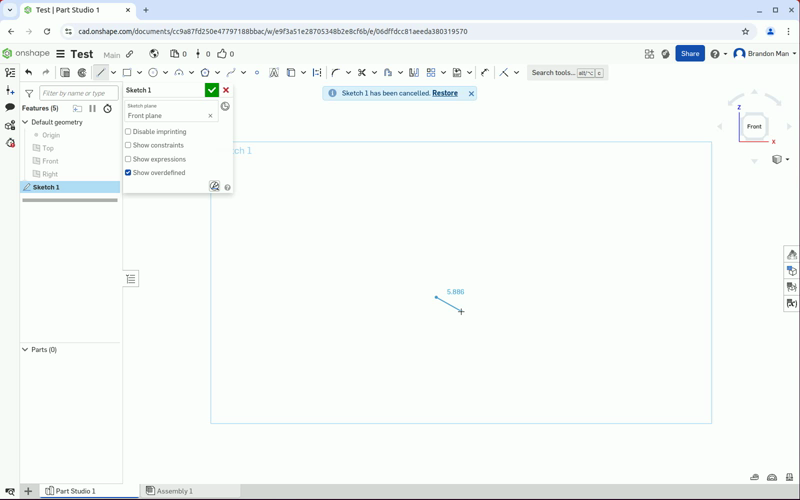
key_up(shift)
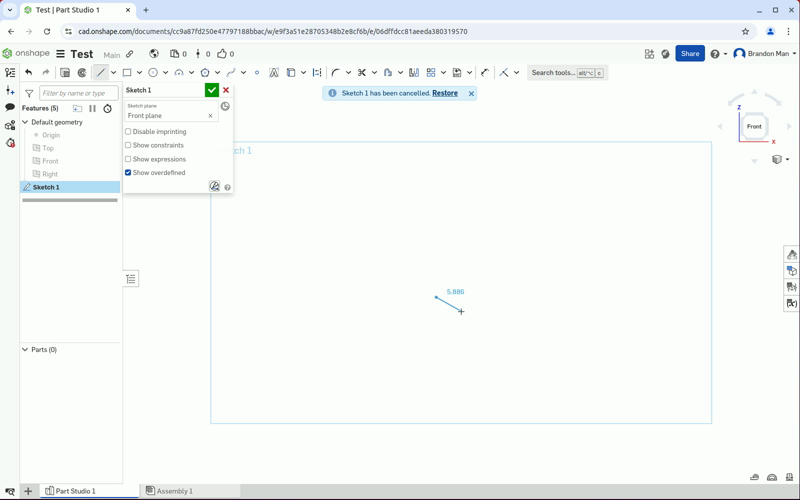
key_down(shift)
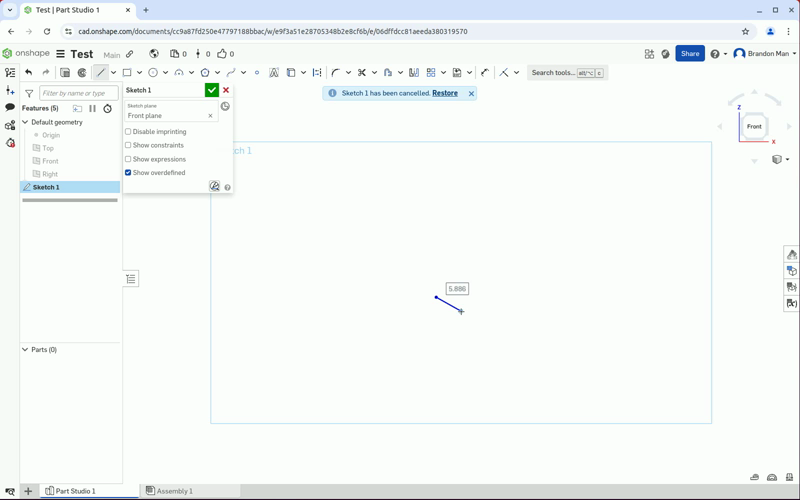
mouse_move(491, 311)
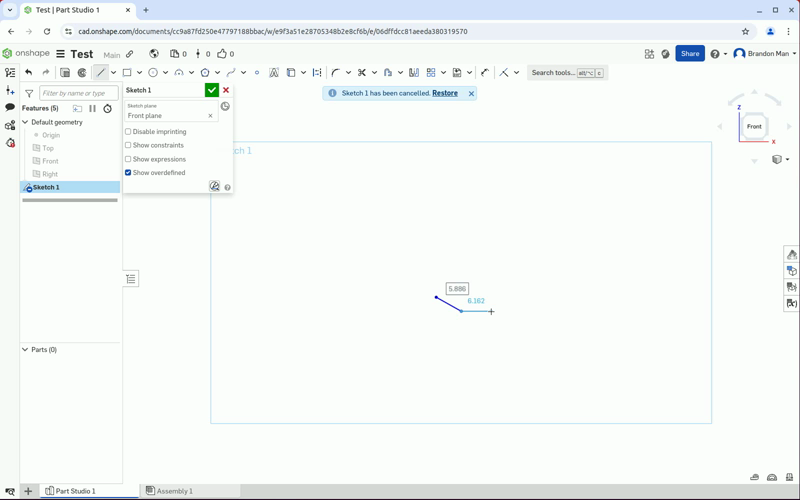
mouse_move(486, 297)
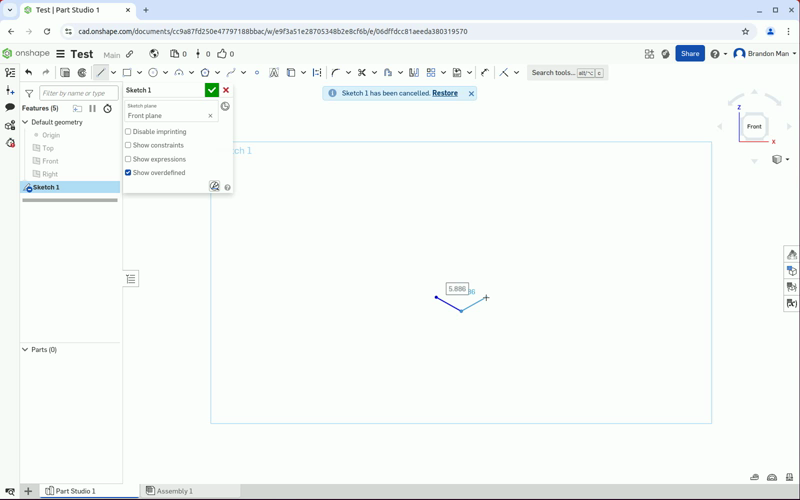
click(486, 297)
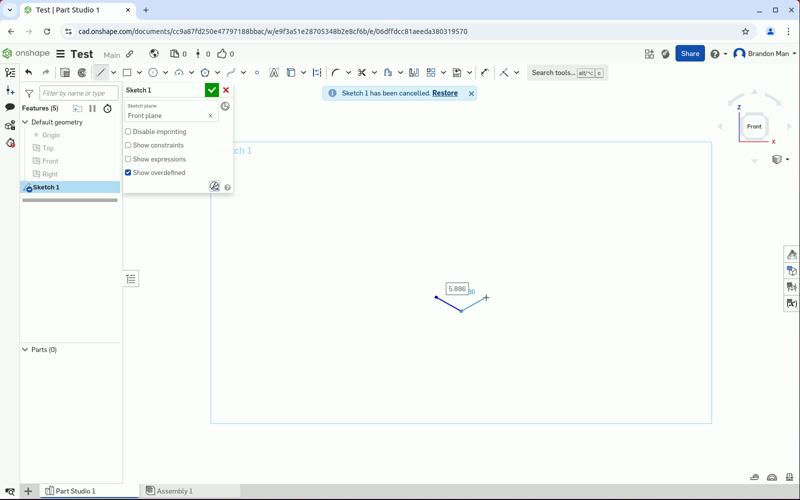
key_up(shift)
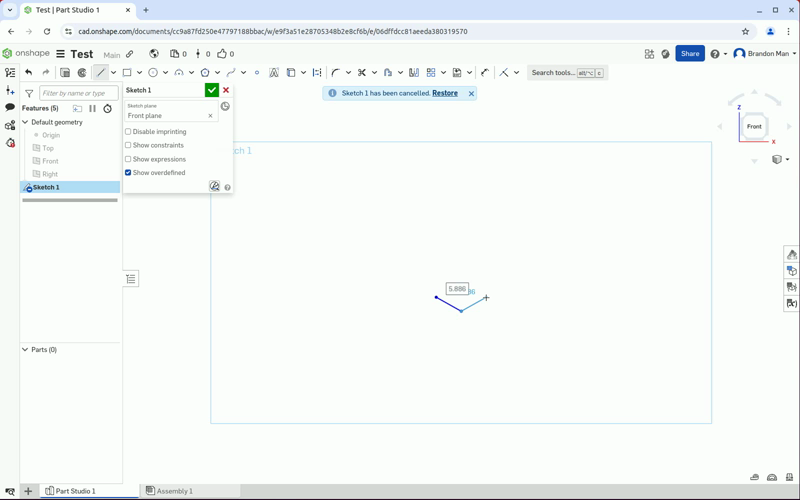
key_down(shift)
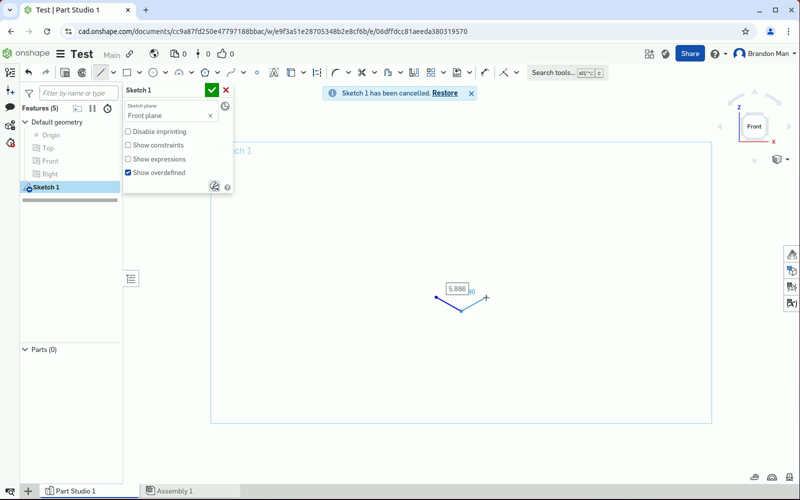
mouse_move(516, 297)
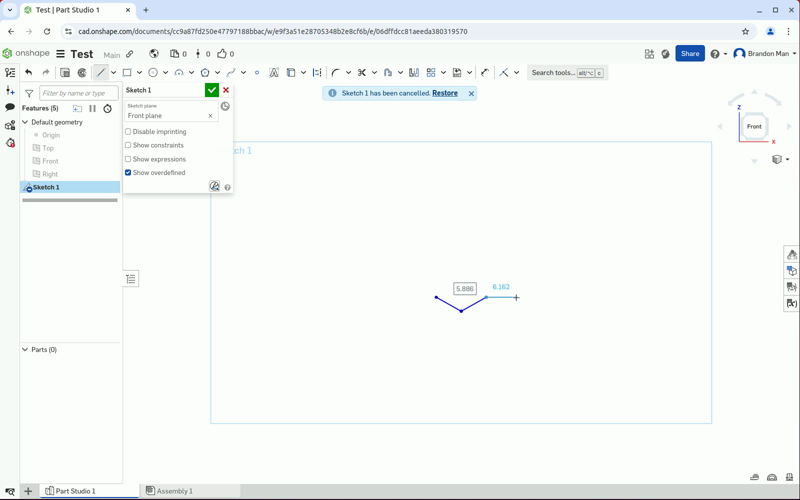
mouse_move(486, 268)
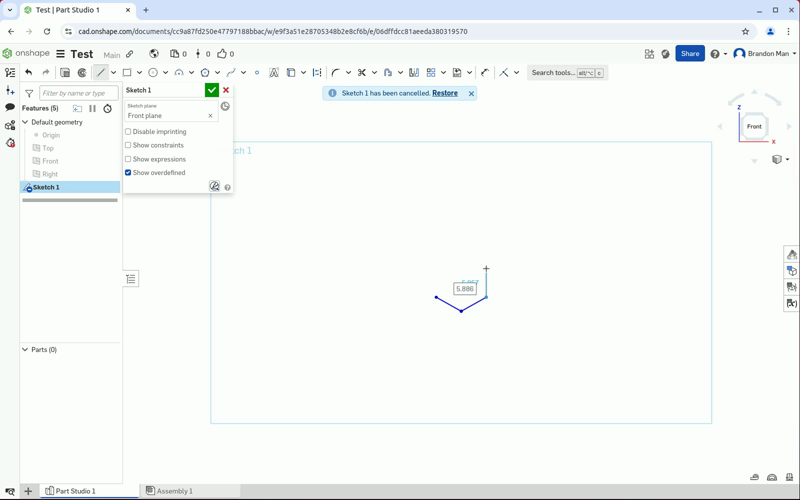
click(486, 268)
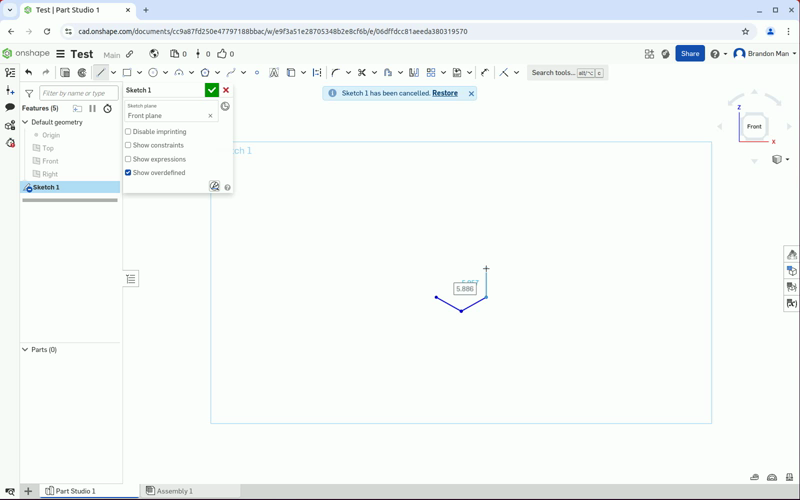
key_up(shift)
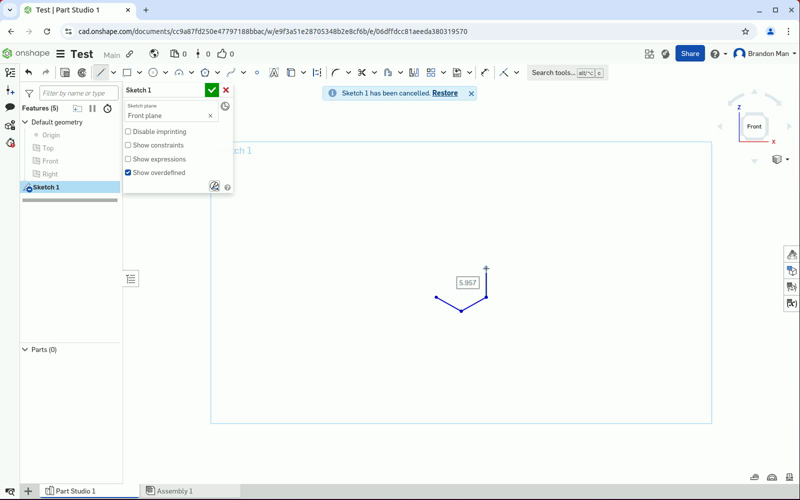
key_down(shift)
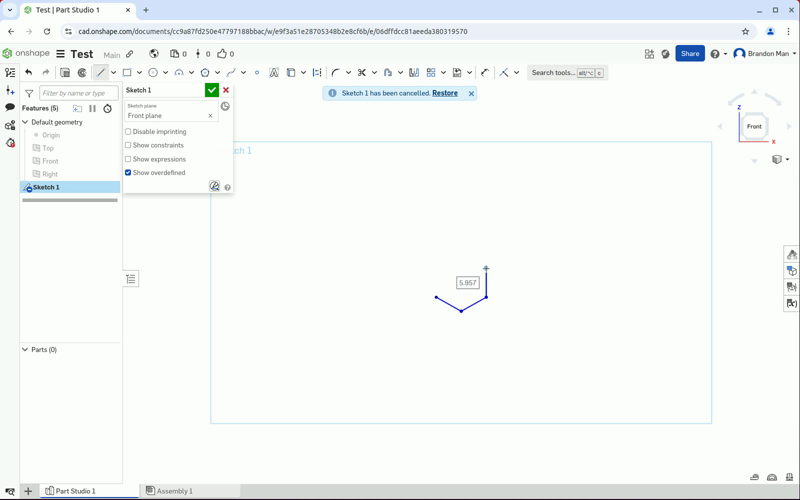
mouse_move(516, 268)
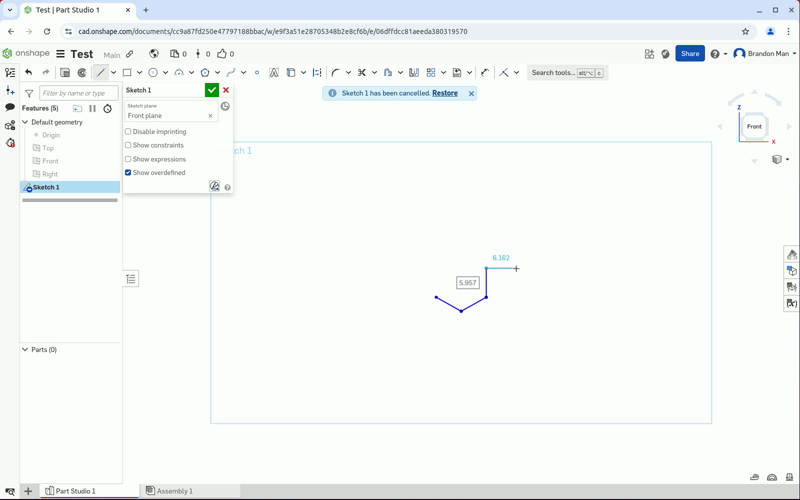
mouse_move(461, 254)
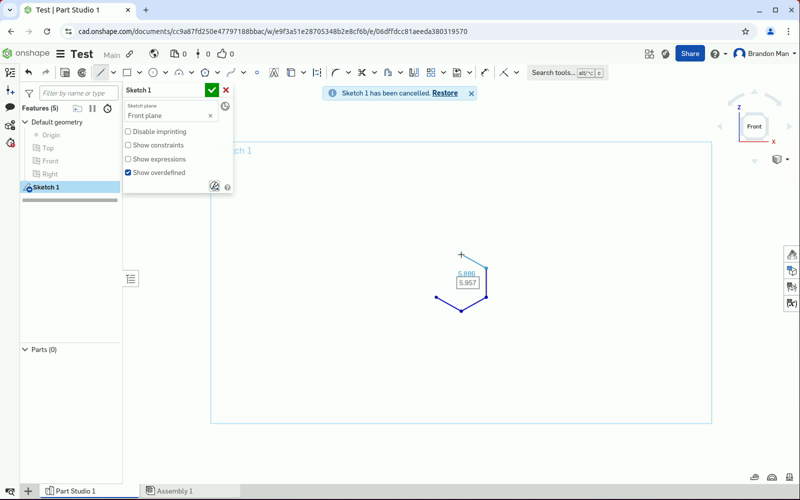
click(461, 254)
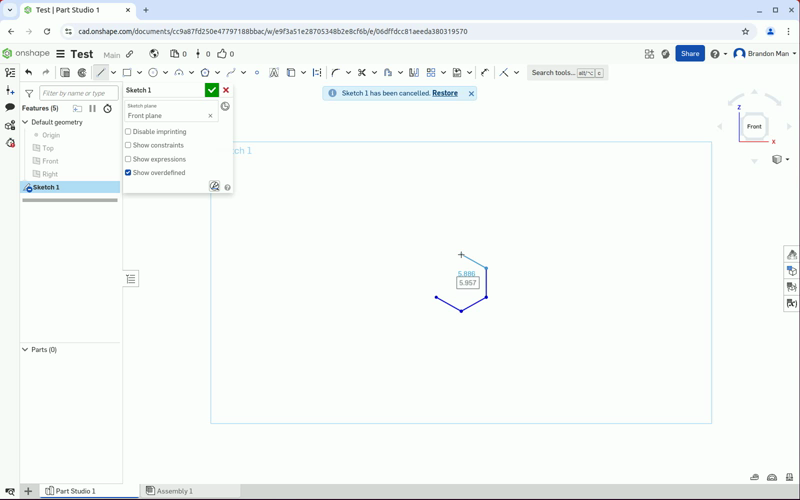
key_up(shift)
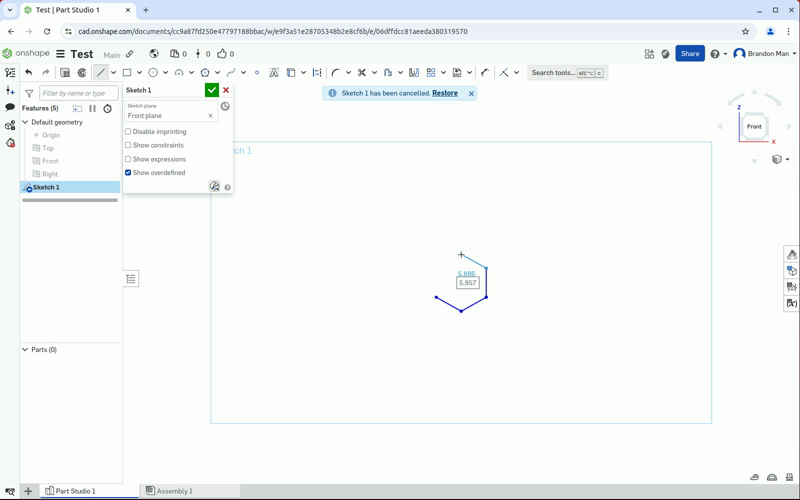
key_down(shift)
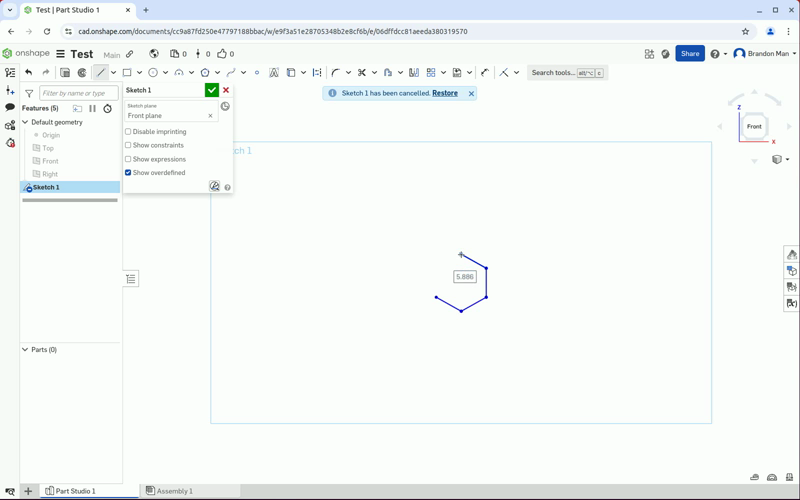
mouse_move(491, 254)
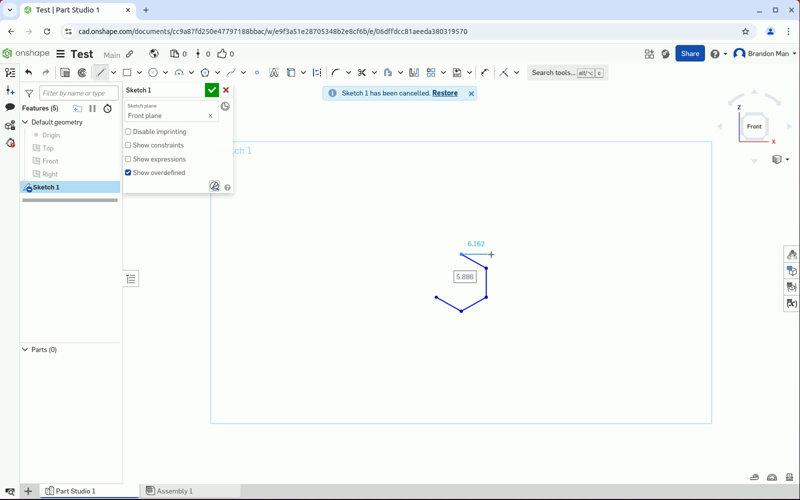
mouse_move(436, 268)
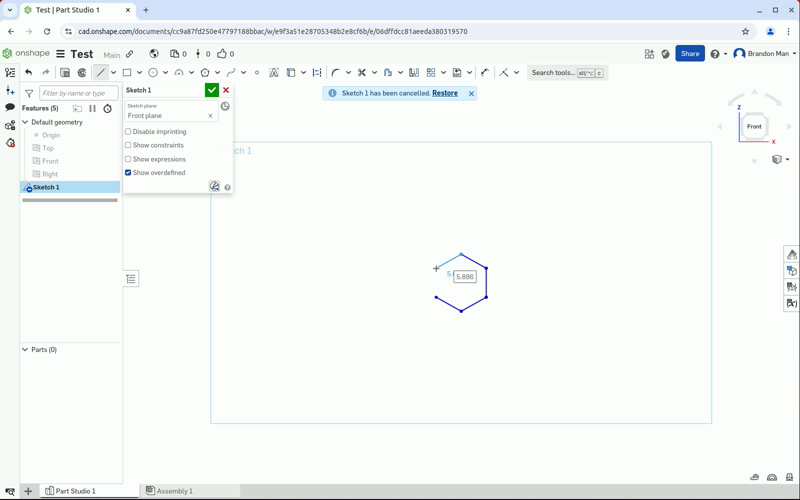
click(436, 268)
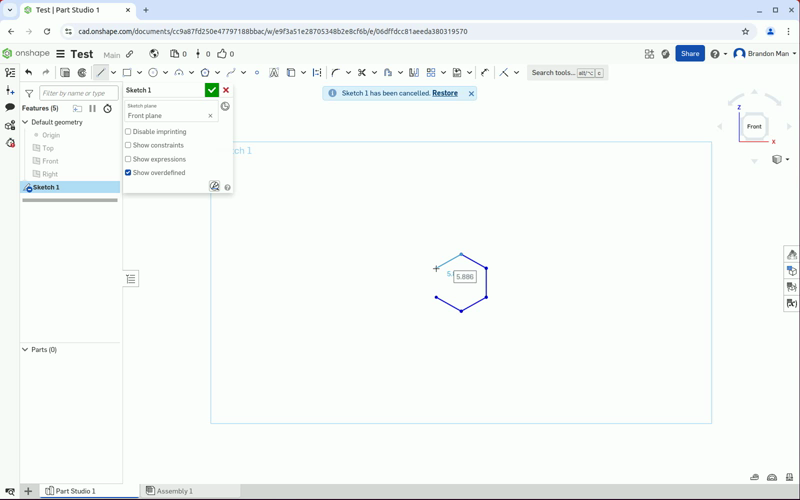
key_up(shift)
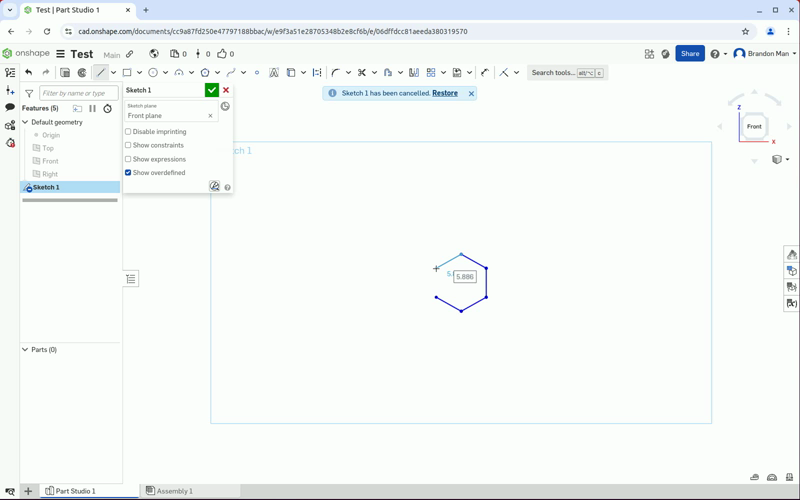
mouse_move(466, 268)
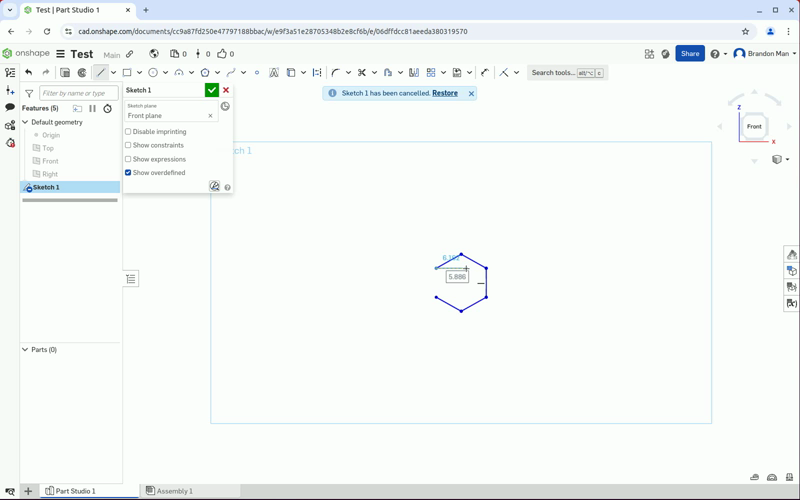
key_down(shift)
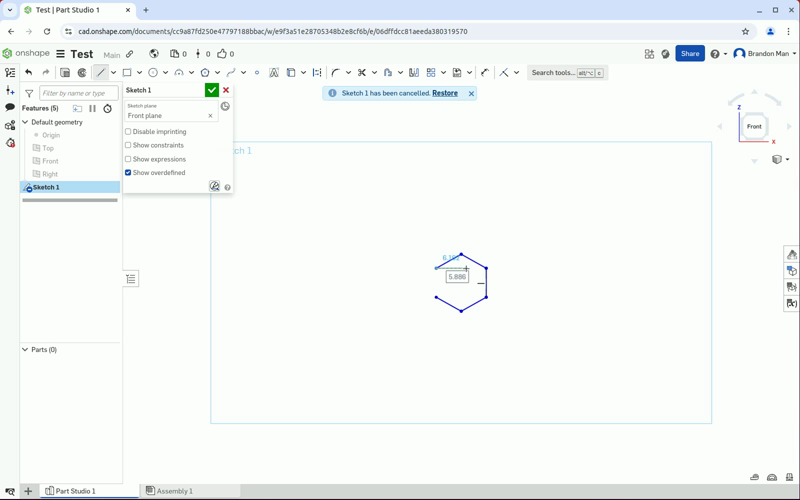
mouse_move(436, 297)
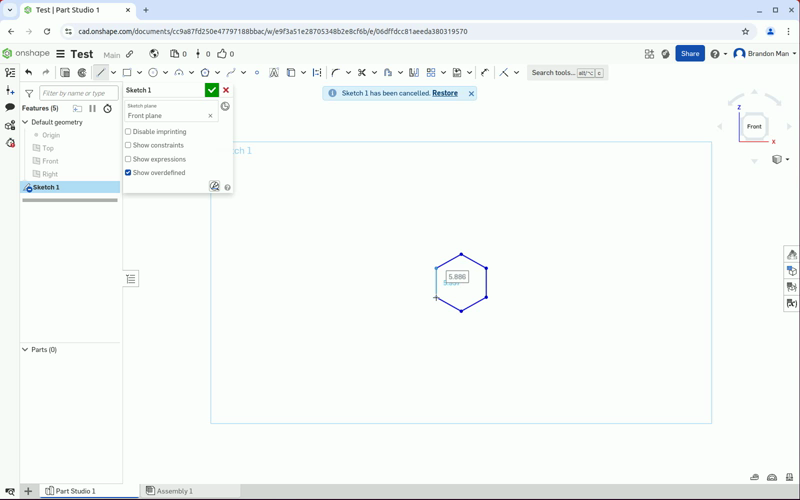
key_up(shift)
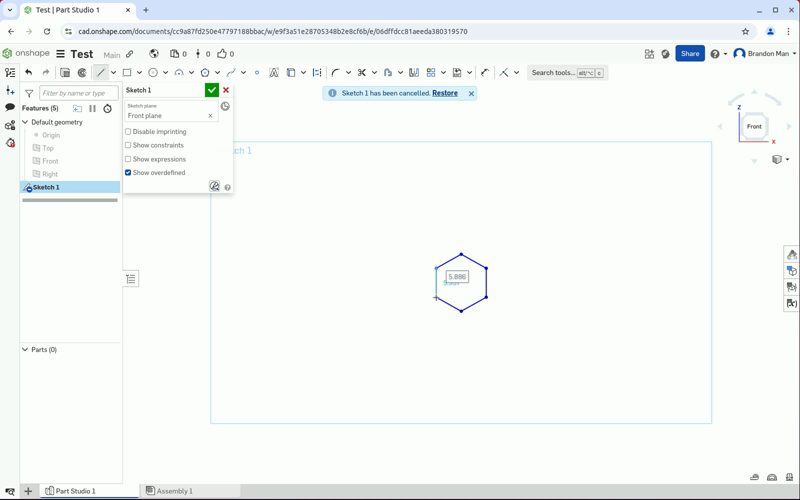
click(436, 297)
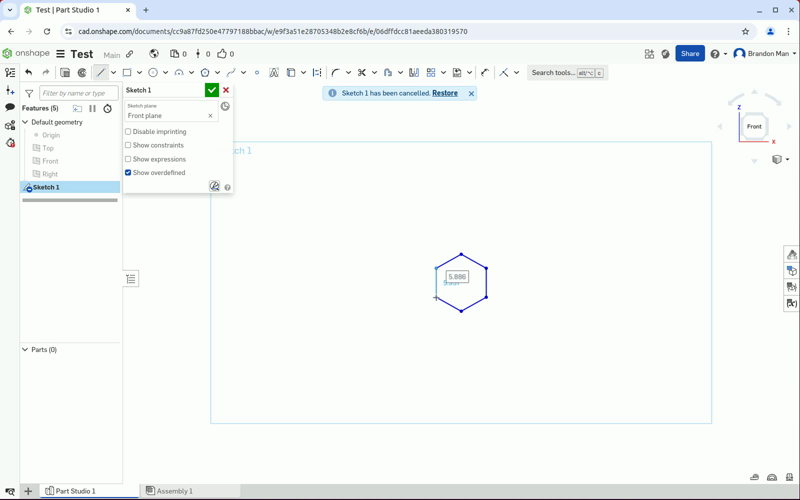
key(esc)
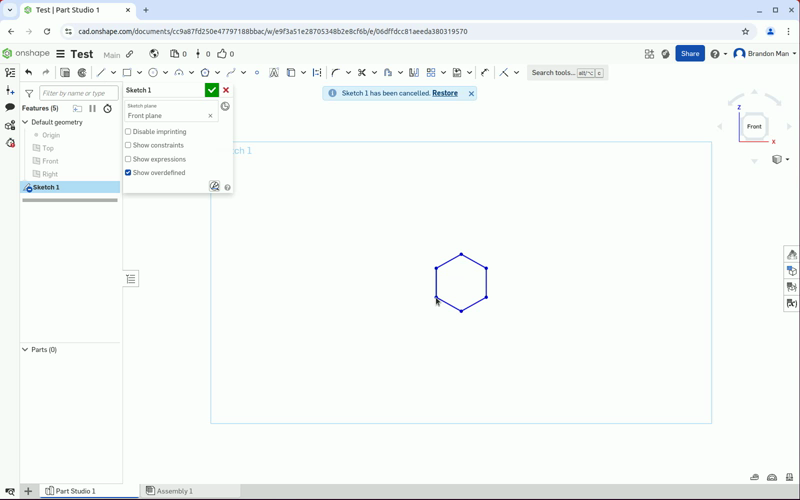
mouse_move(447, 274)
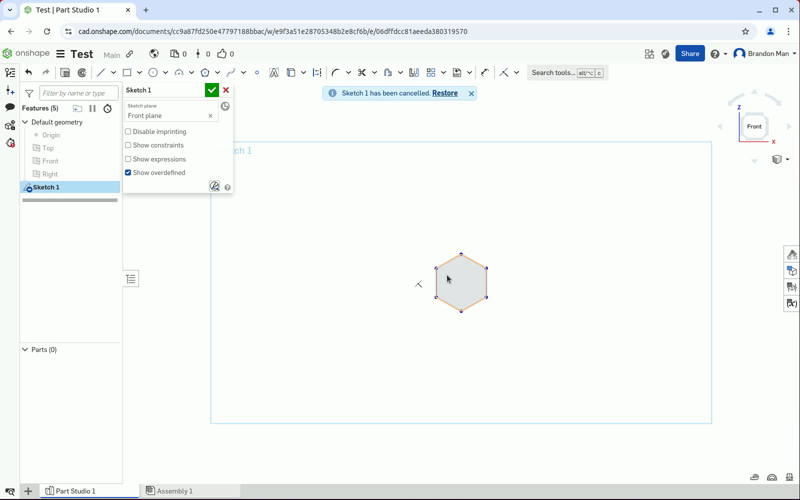
click(447, 274)
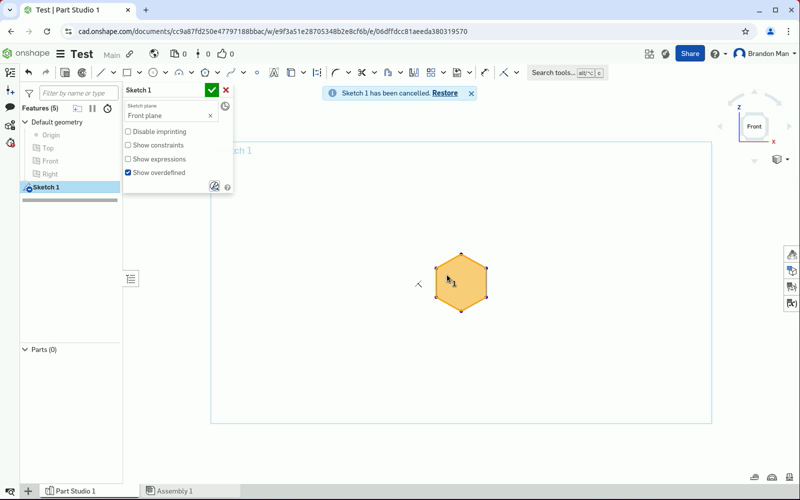
mouse_move(73, 352)
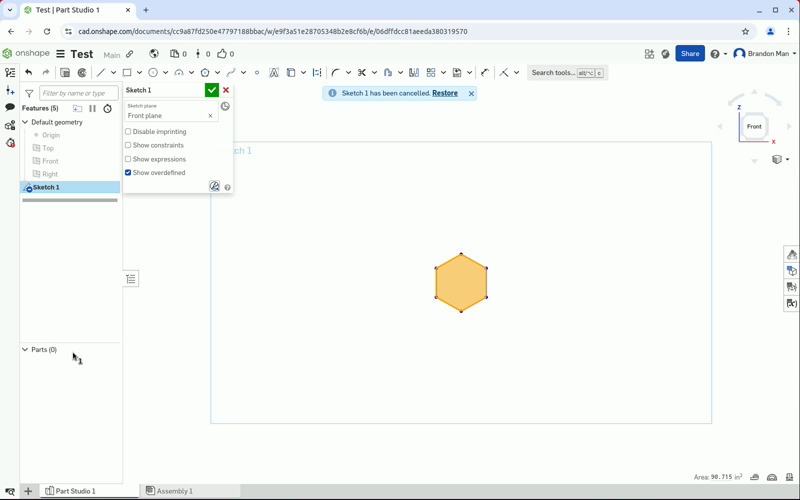
key(shift+y)
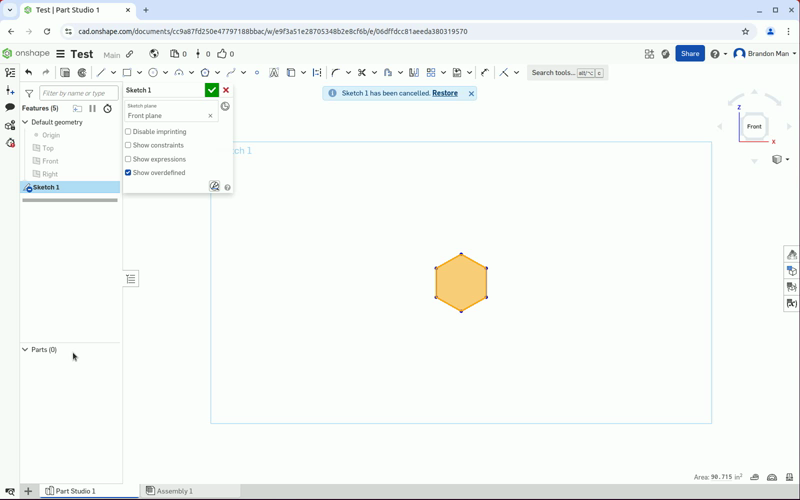
key(shift+e)
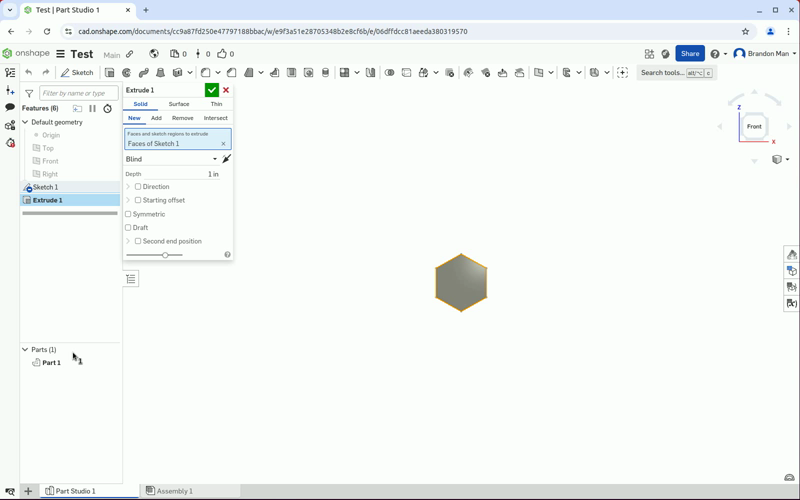
mouse_move(143, 106)
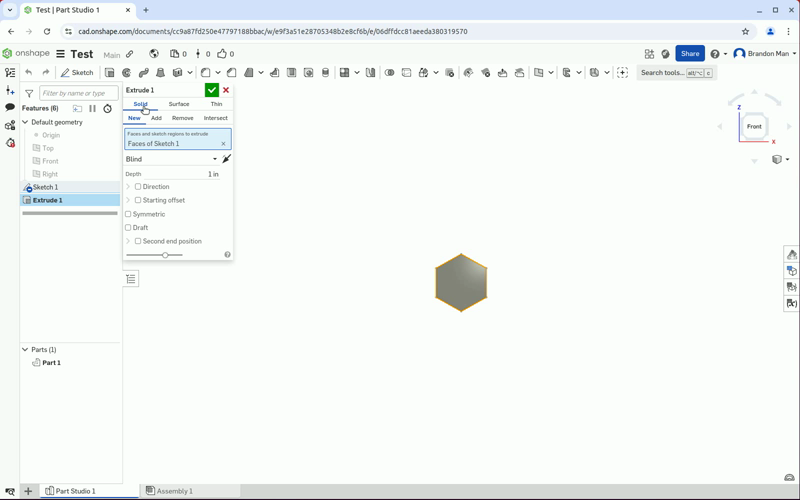
click(143, 106)
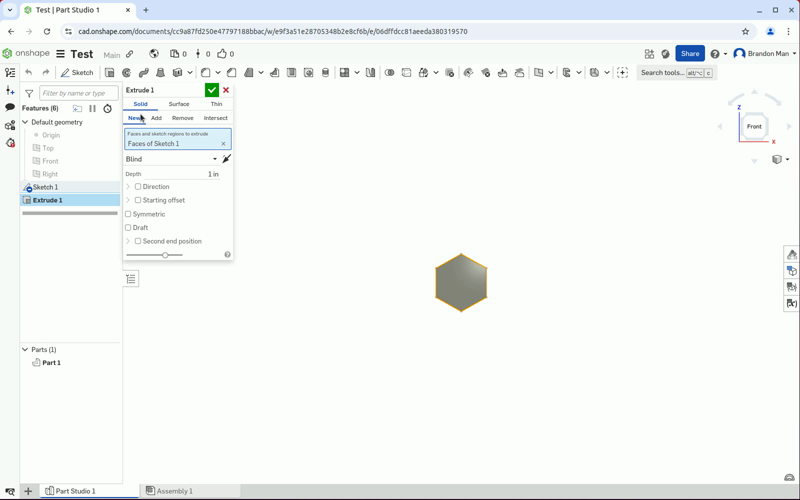
mouse_move(137, 120)
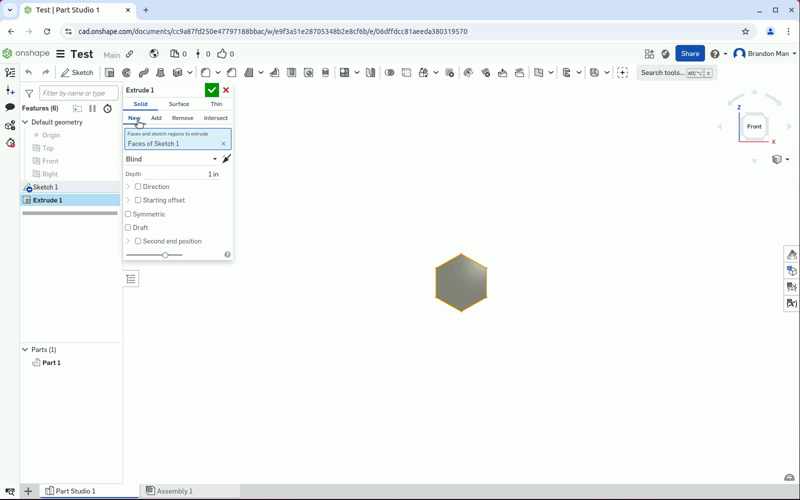
click(137, 120)
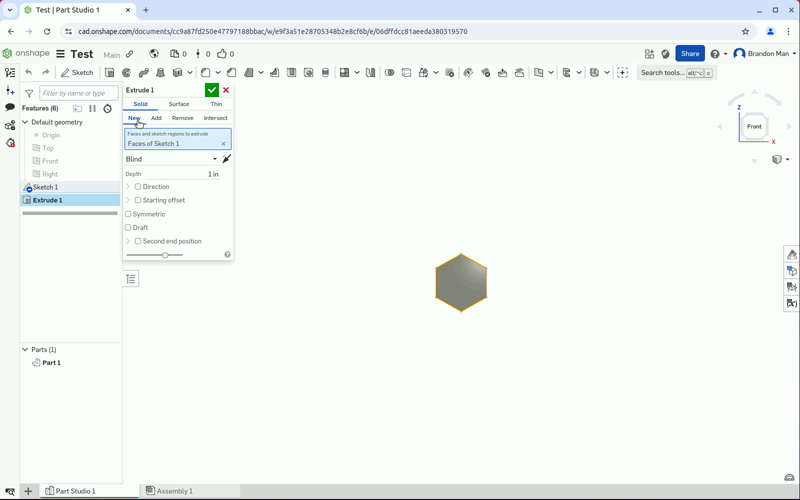
key(tab, 4)
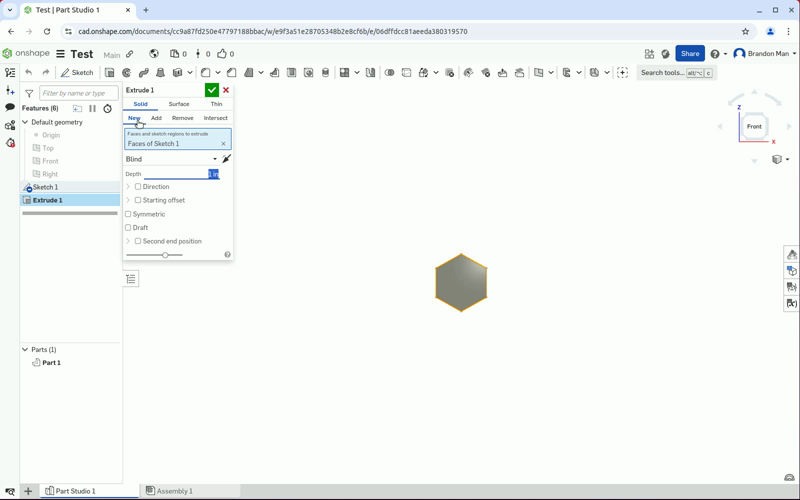
text(-13.961)
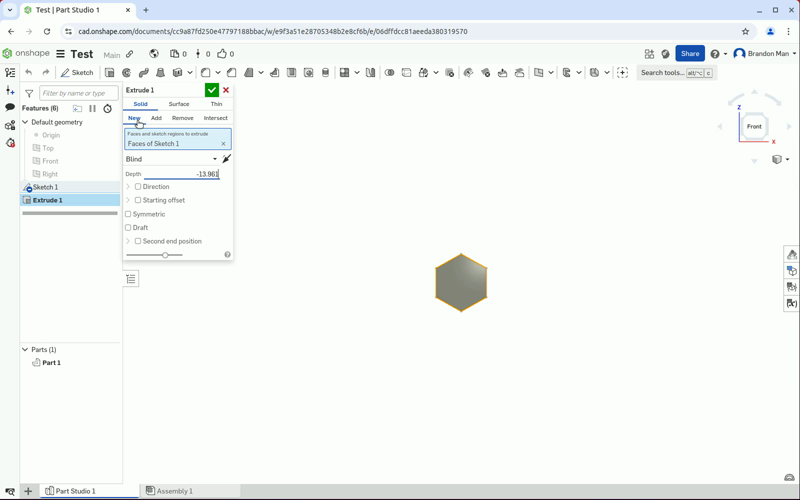
key(enter)
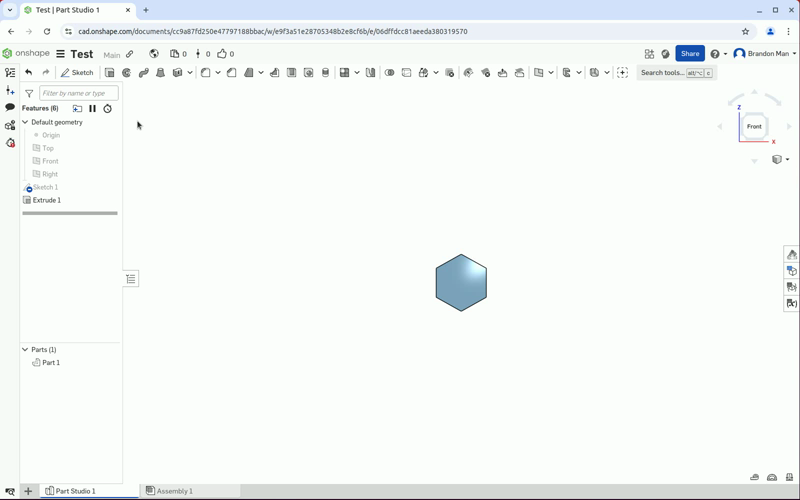
key(shift+h)
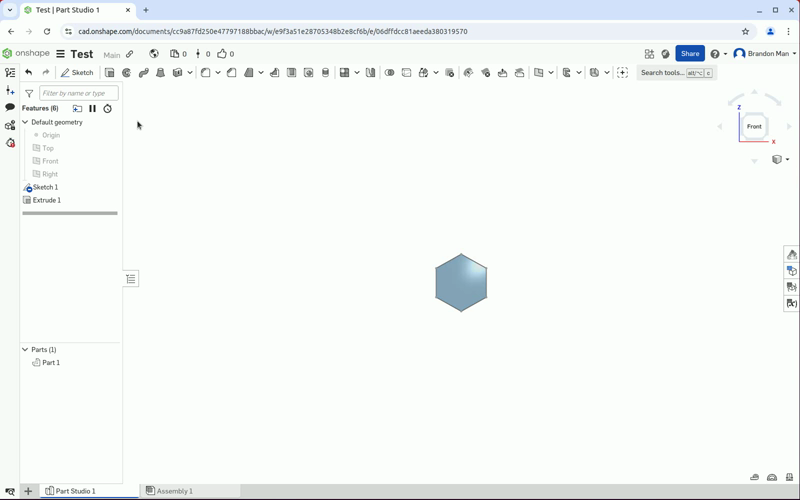
key(shift+h)
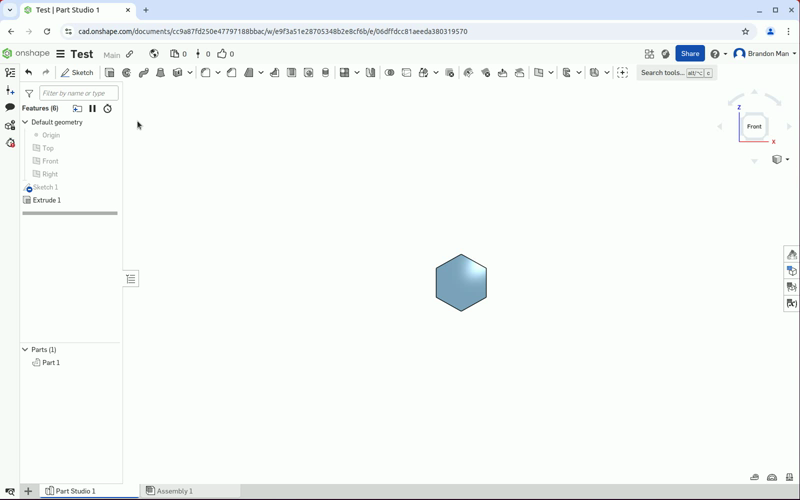
mouse_move(73, 189)
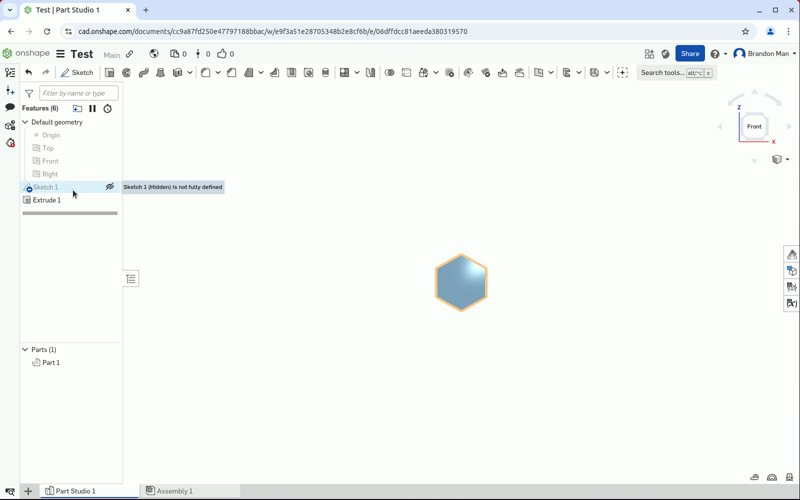
click(73, 189)
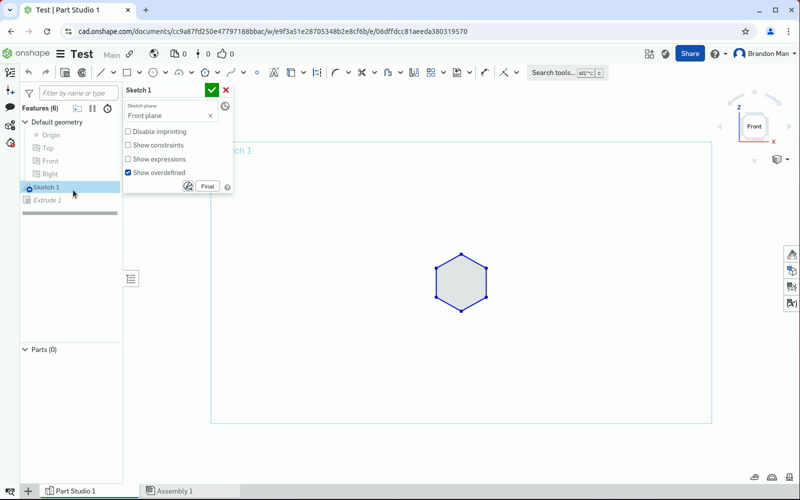
mouse_move(229, 92)
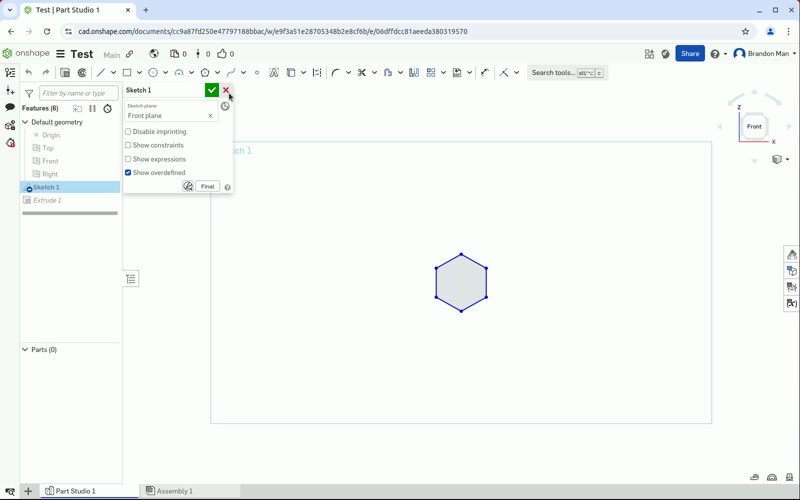
click(229, 92)
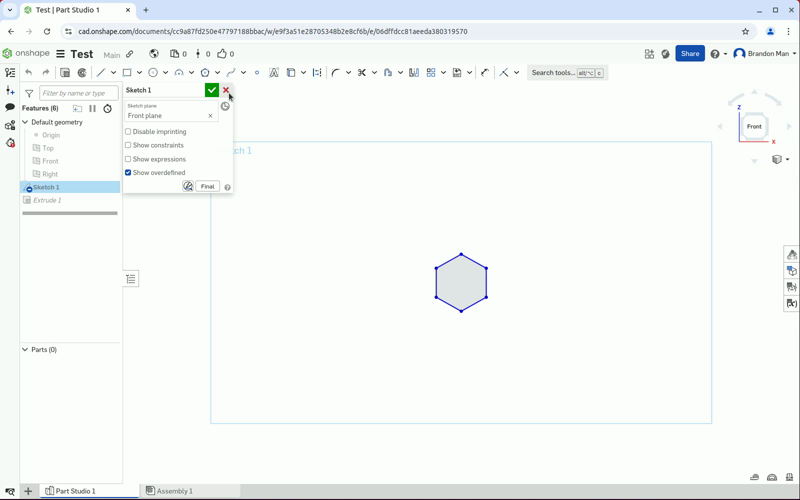
key(shift+s)
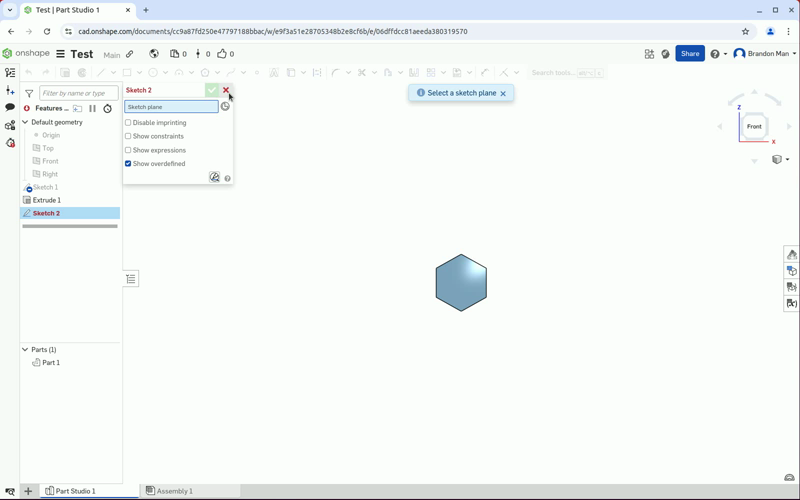
mouse_move(73, 163)
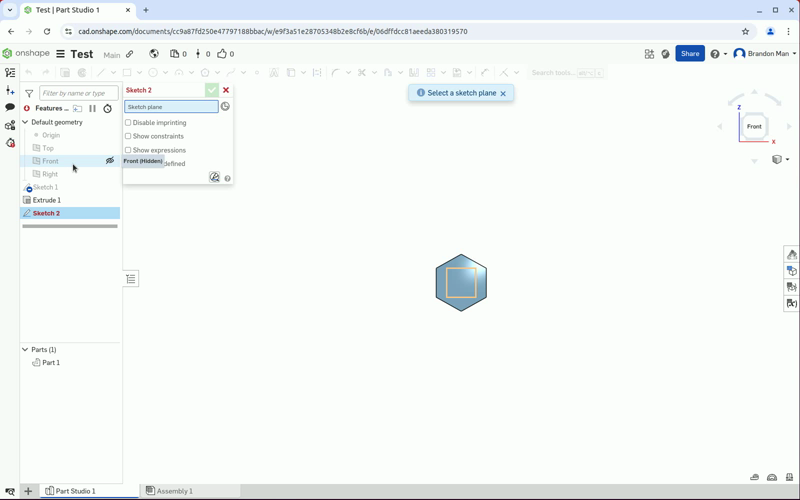
click(73, 163)
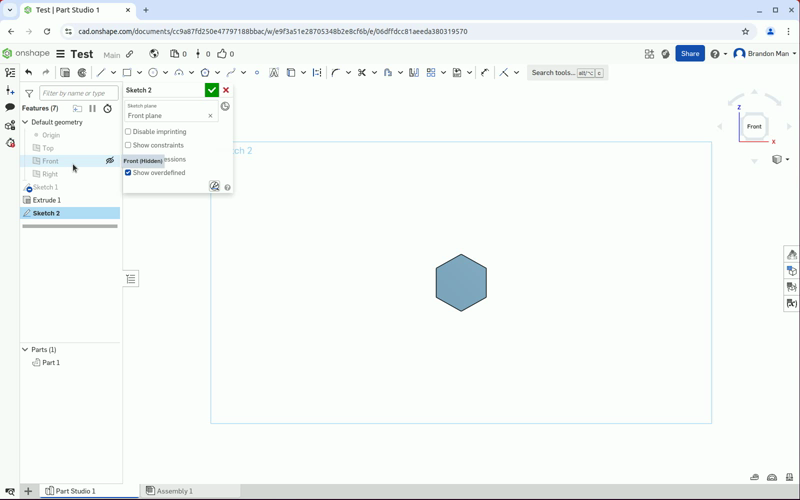
mouse_move(73, 352)
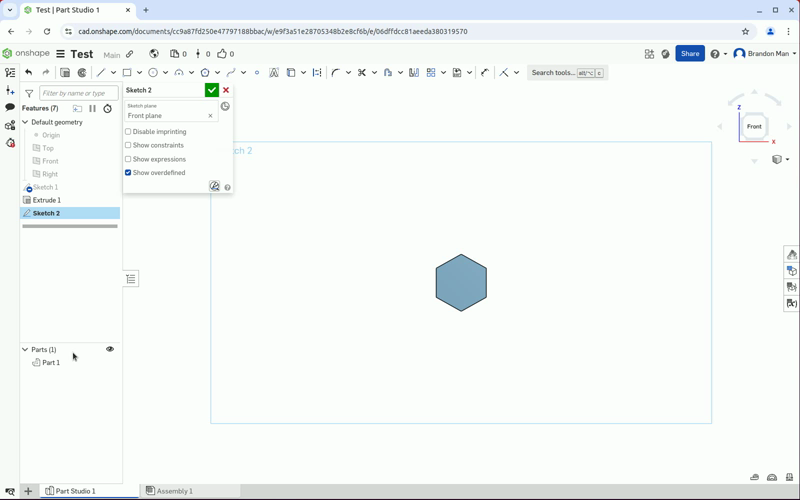
key(y)
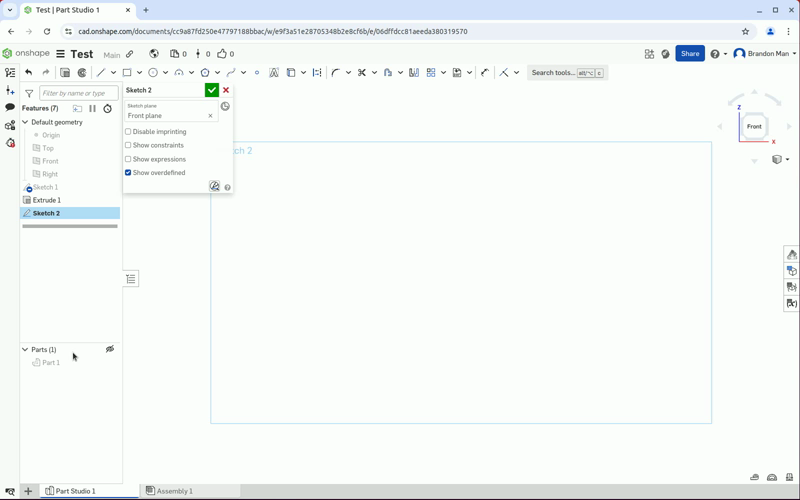
key(c)
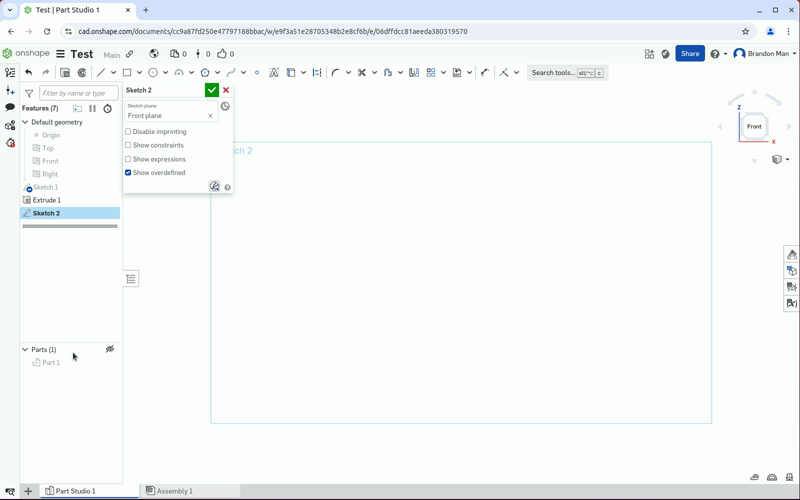
key_down(shift)
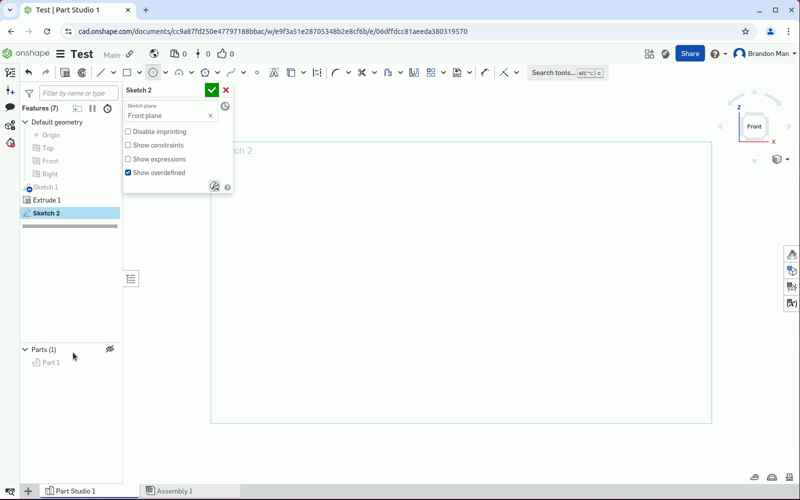
mouse_move(461, 282)
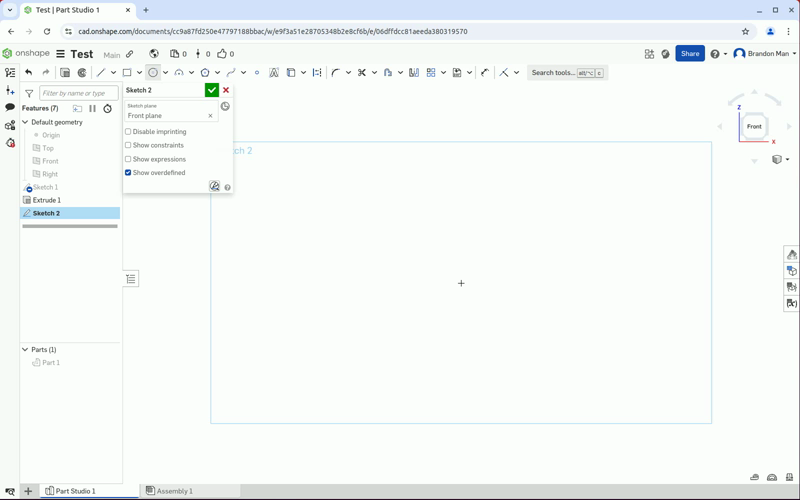
click(461, 282)
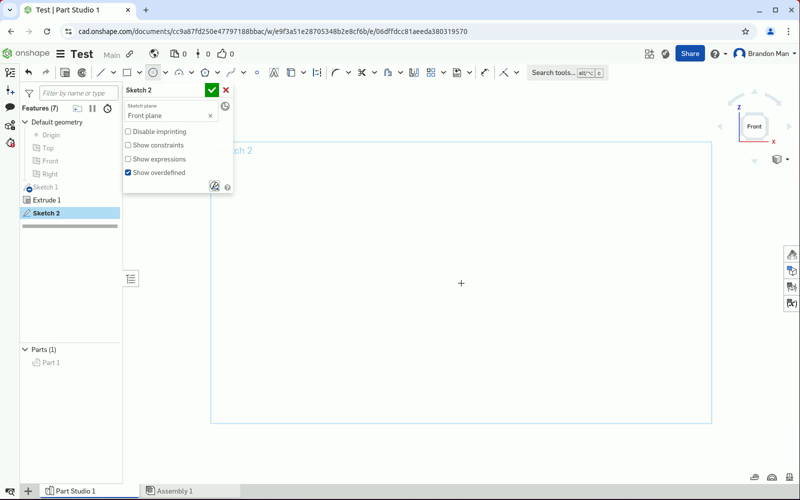
key_up(shift)
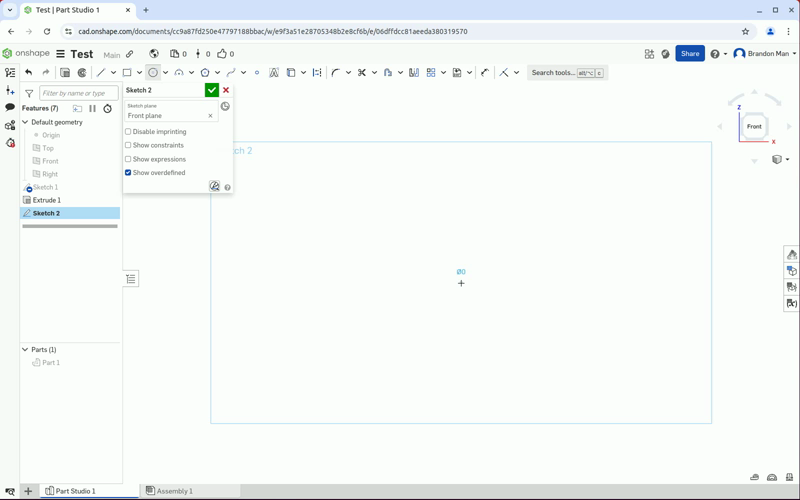
mouse_move(493, 282)
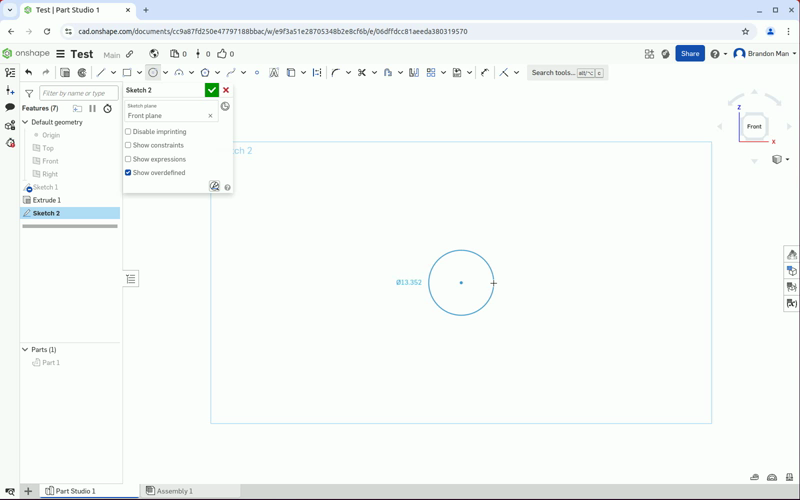
click(493, 282)
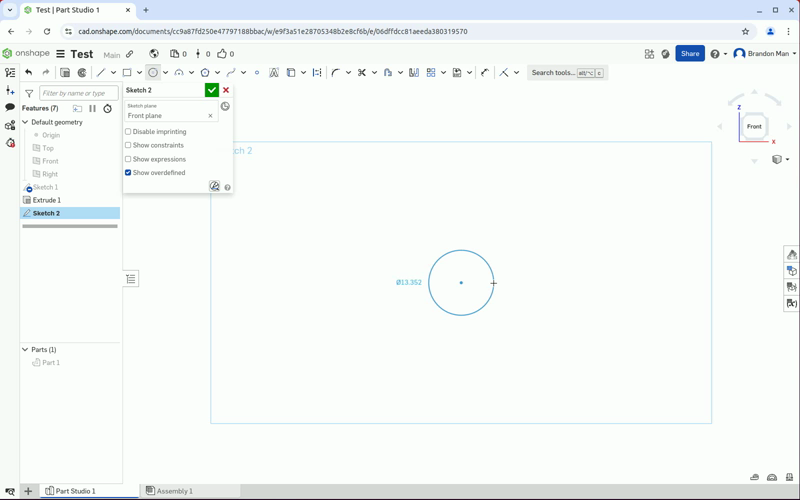
key(esc)
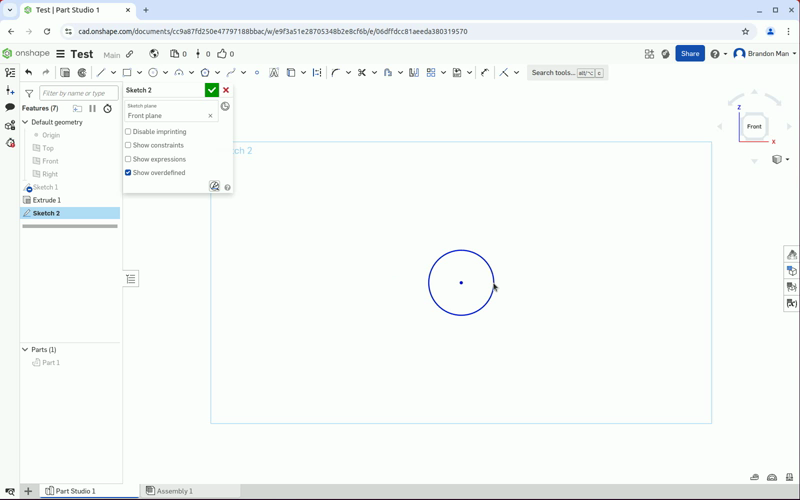
mouse_move(489, 287)
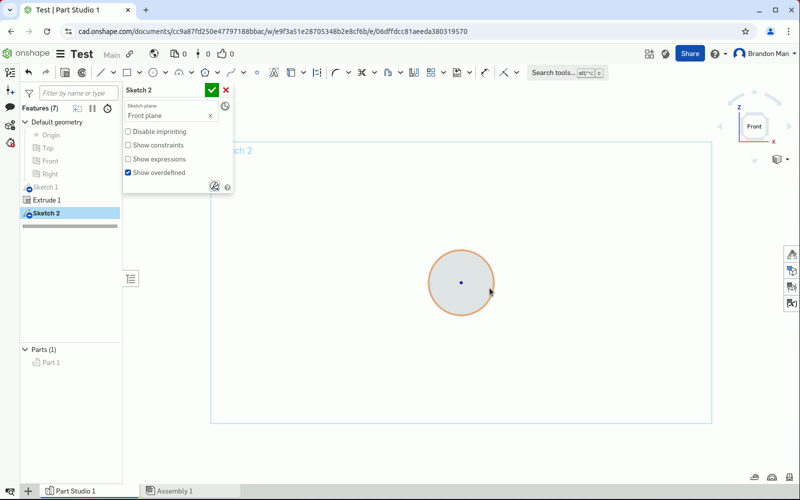
click(489, 287)
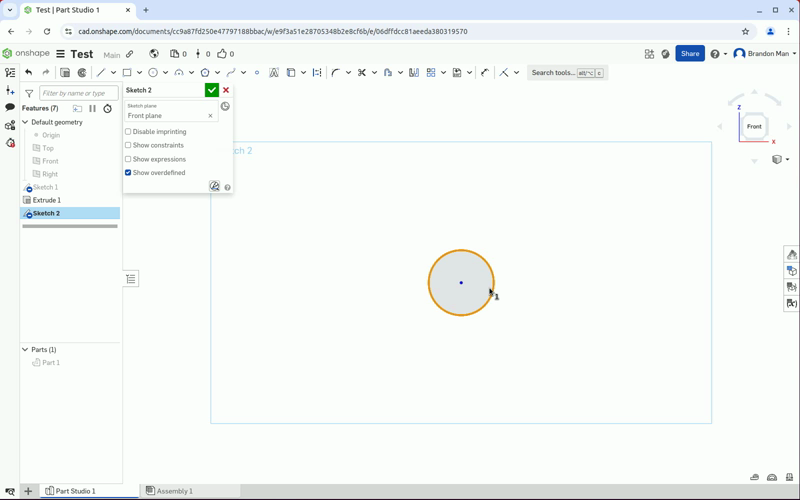
mouse_move(73, 352)
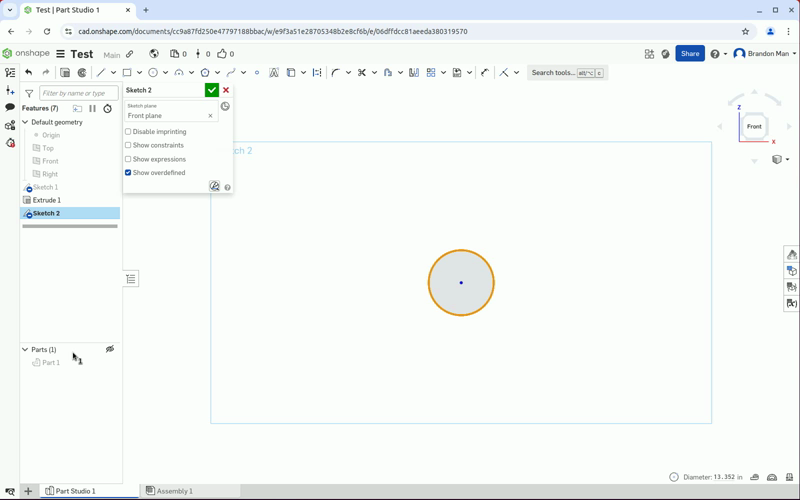
key(shift+y)
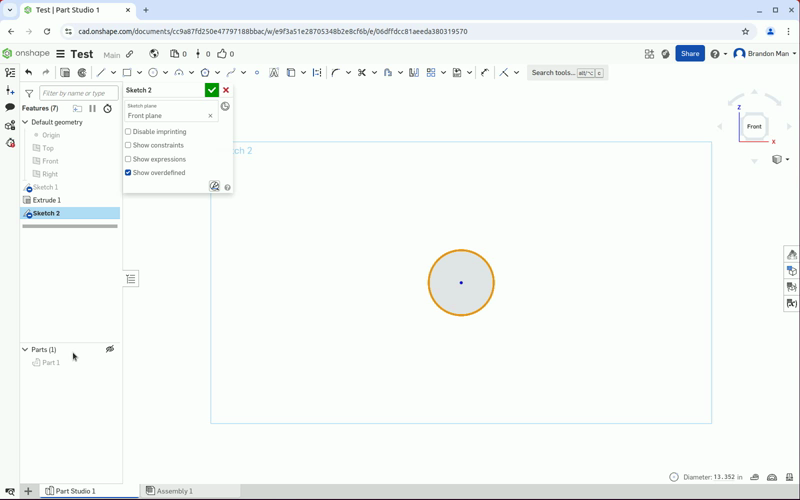
key(shift+e)
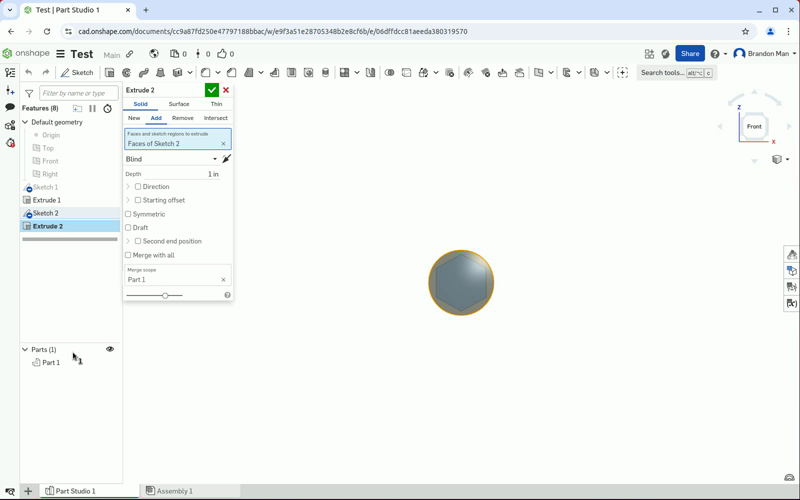
mouse_move(143, 106)
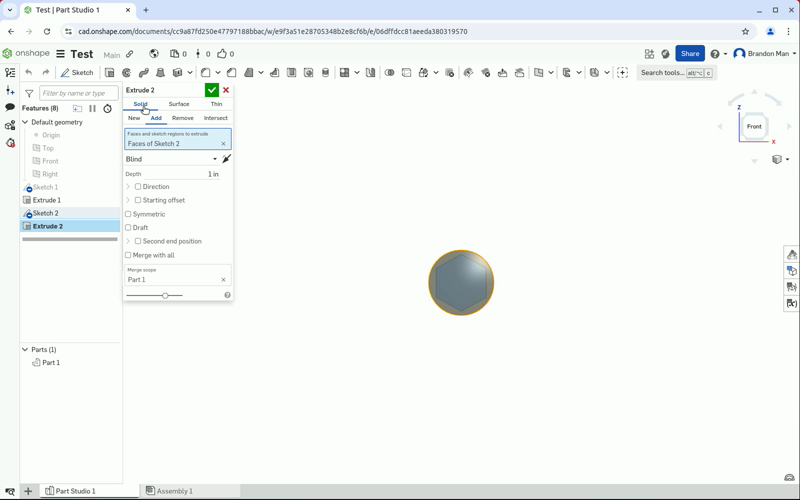
click(143, 106)
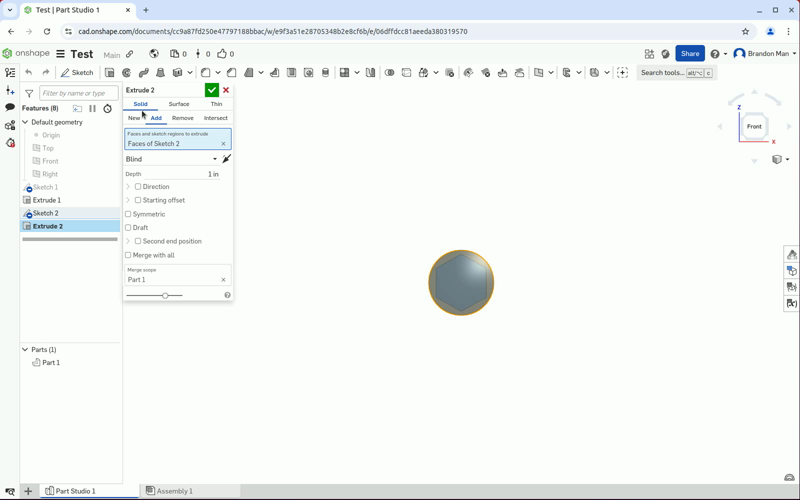
mouse_move(137, 120)
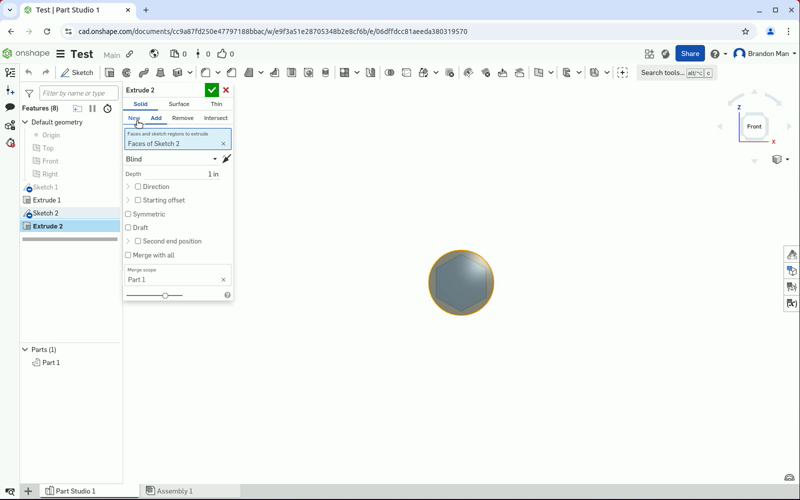
click(137, 120)
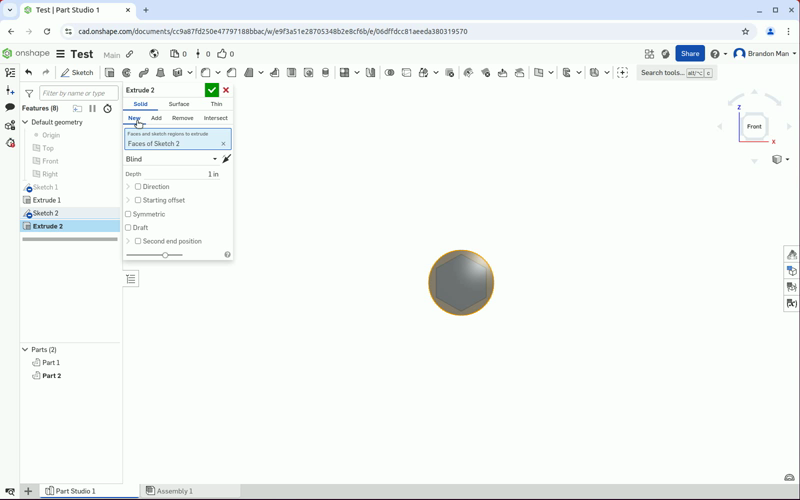
key(tab, 4)
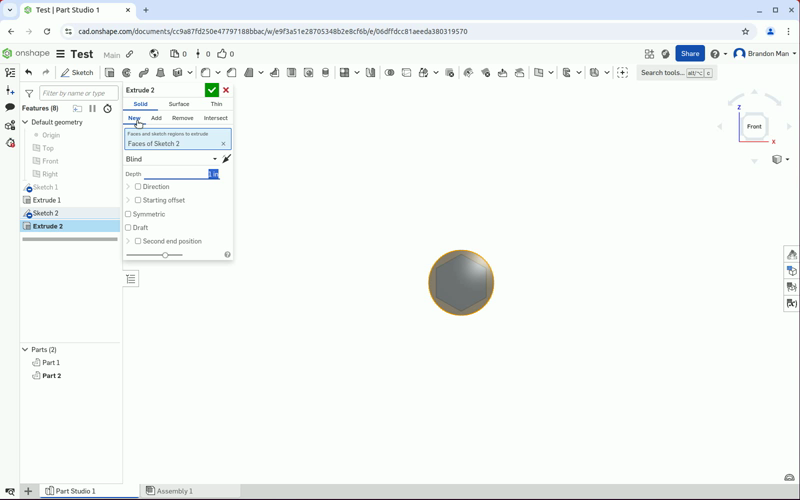
text(23.108)
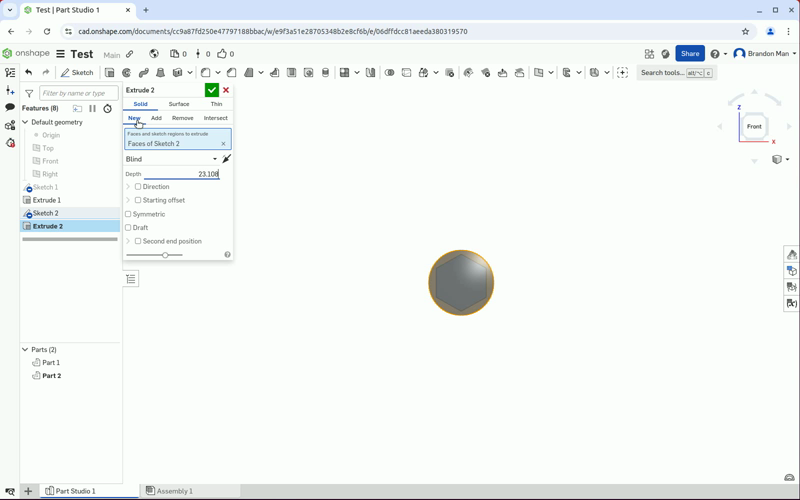
key(enter)
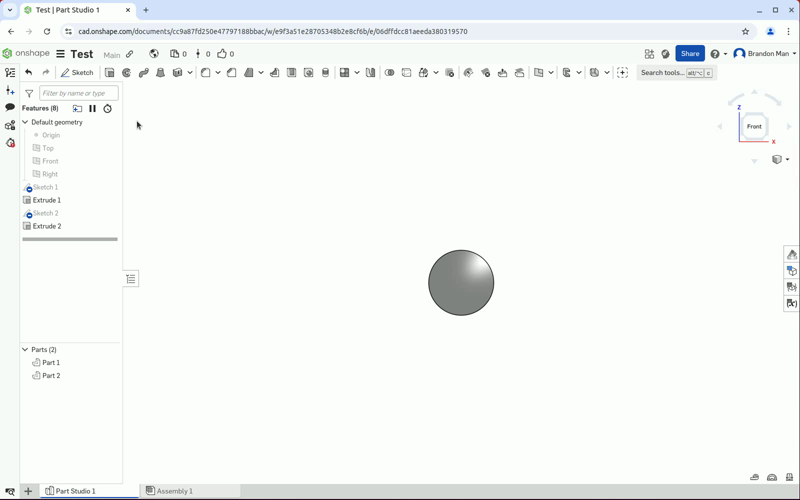
key(shift+h)
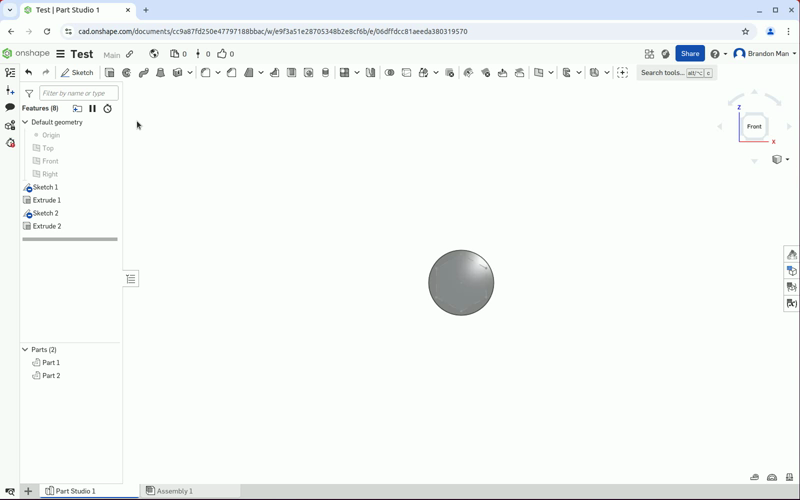
key(shift+h)
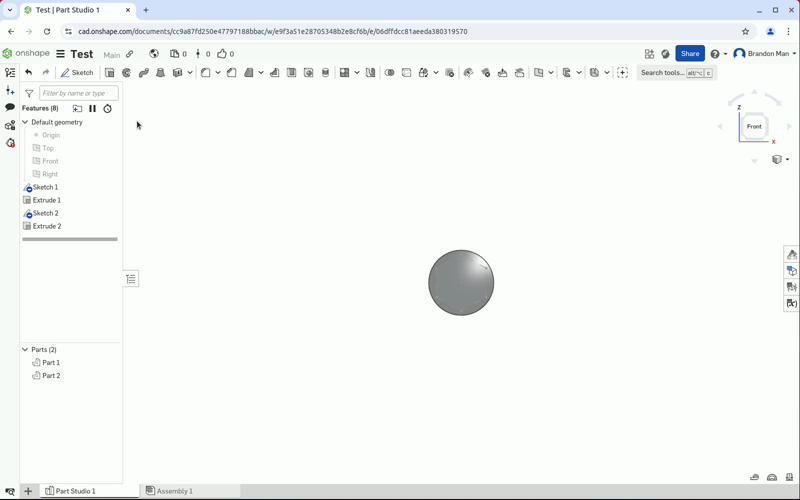
key(shift+7)
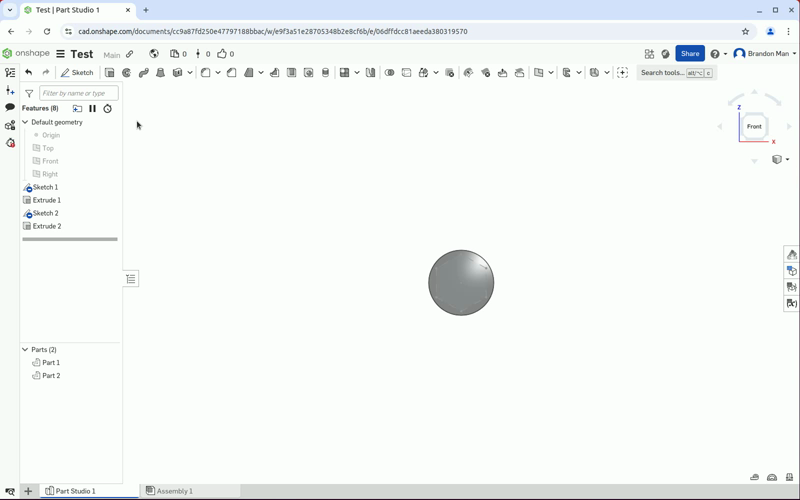
key(left, 2)
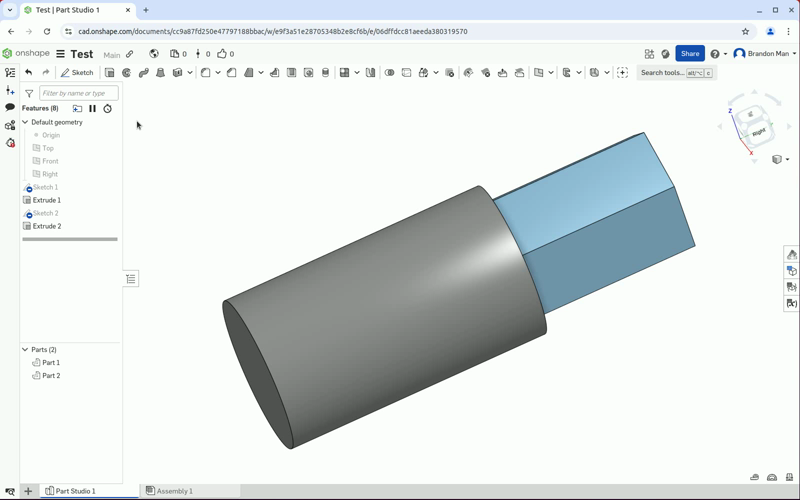
key(down, 2)
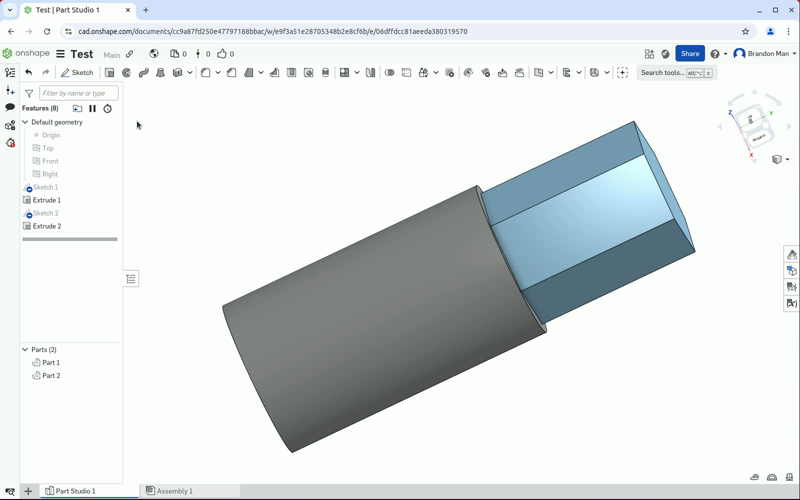
key(up, 2)
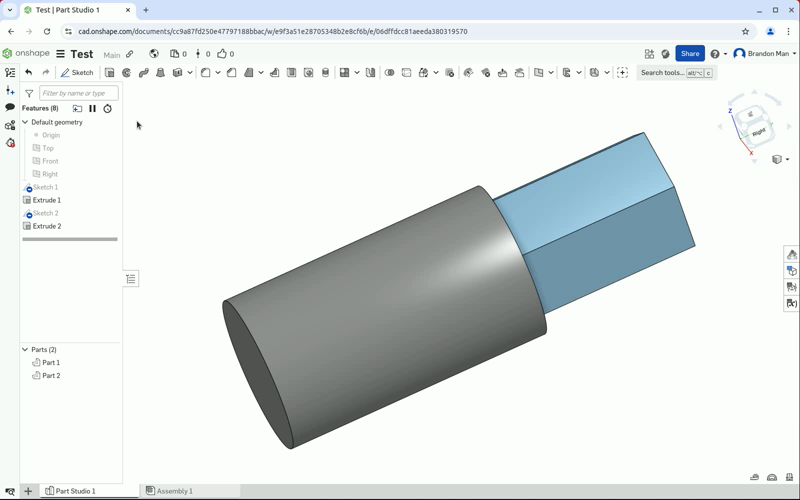
key(right, 2)
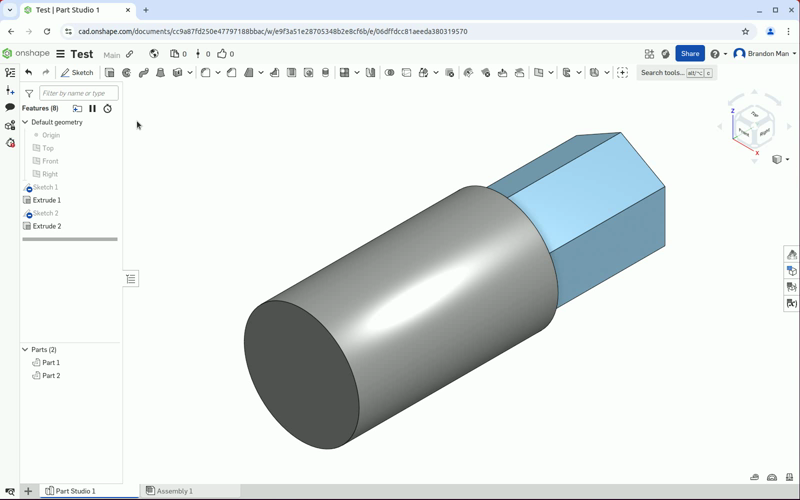
mouse_move(73, 189)
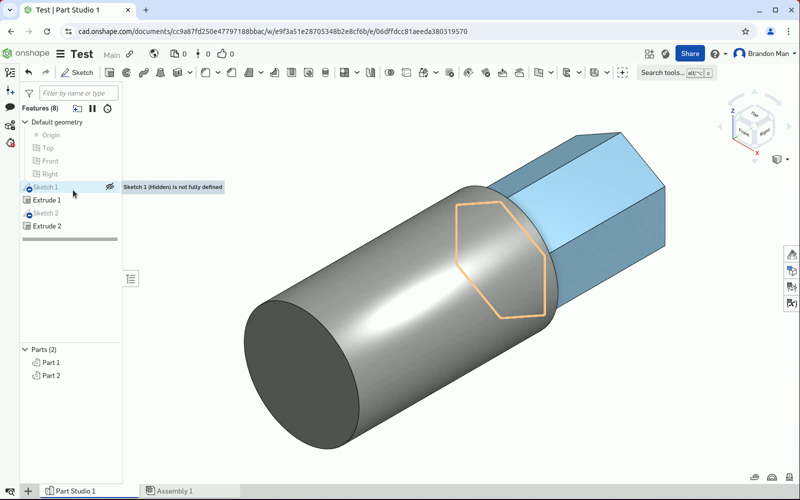
click(73, 189)